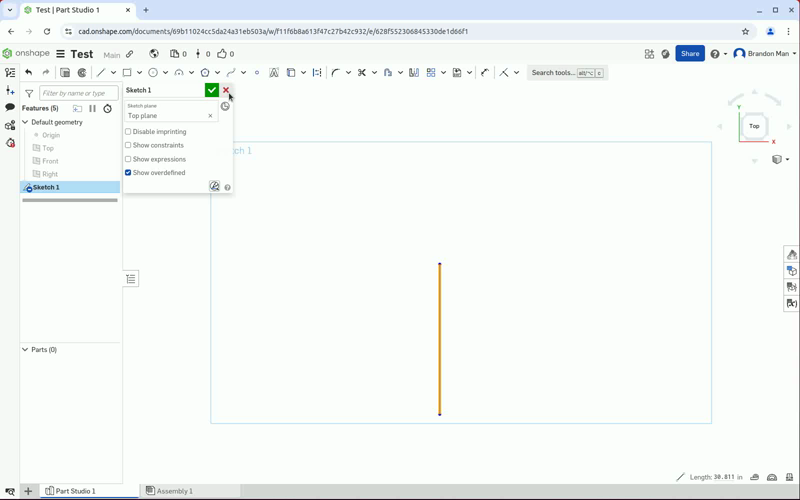
key(shift+h)
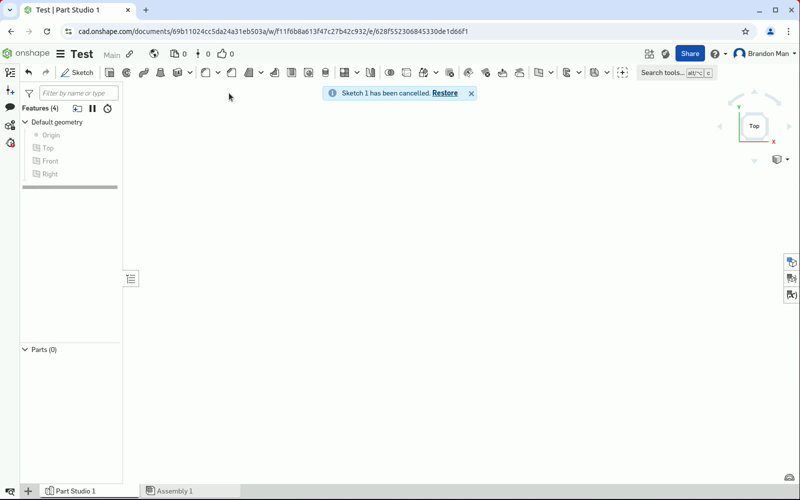
mouse_move(73, 352)
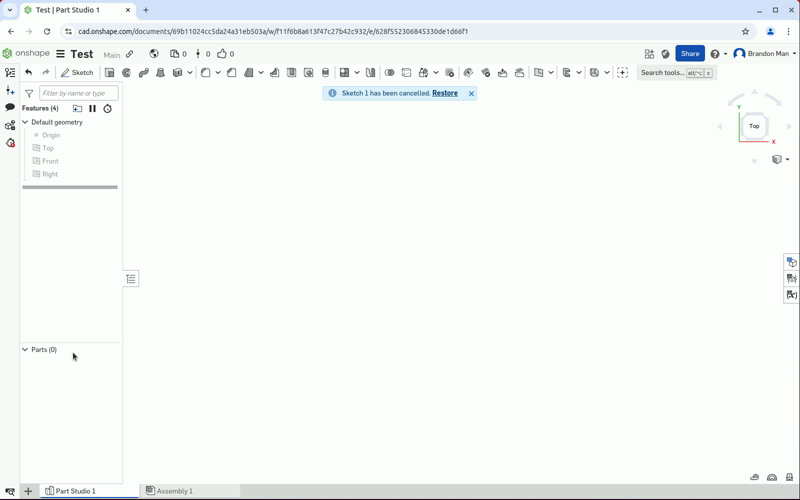
key(y)
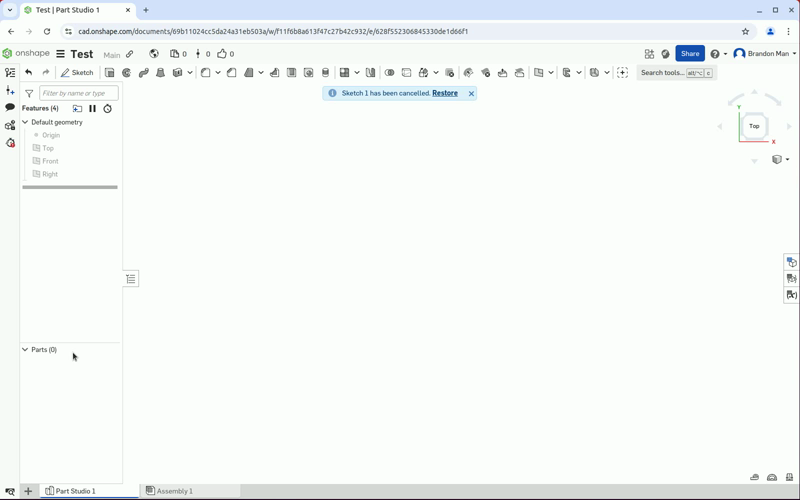
key(shift+p)
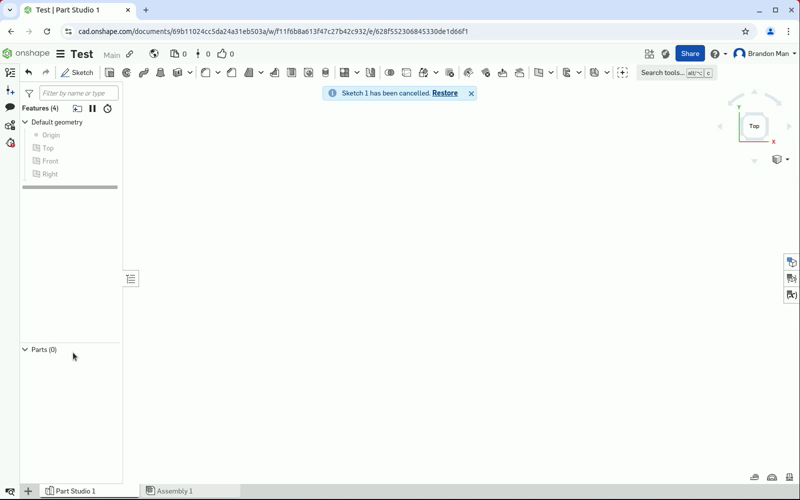
key(space)
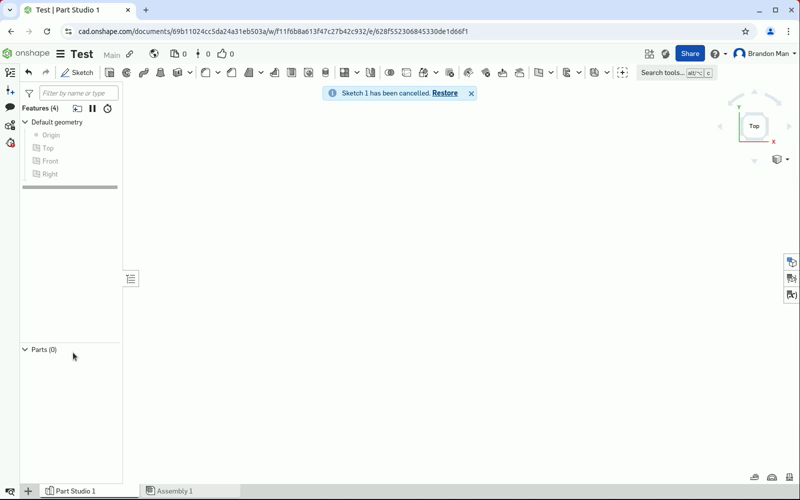
key_down(shift)
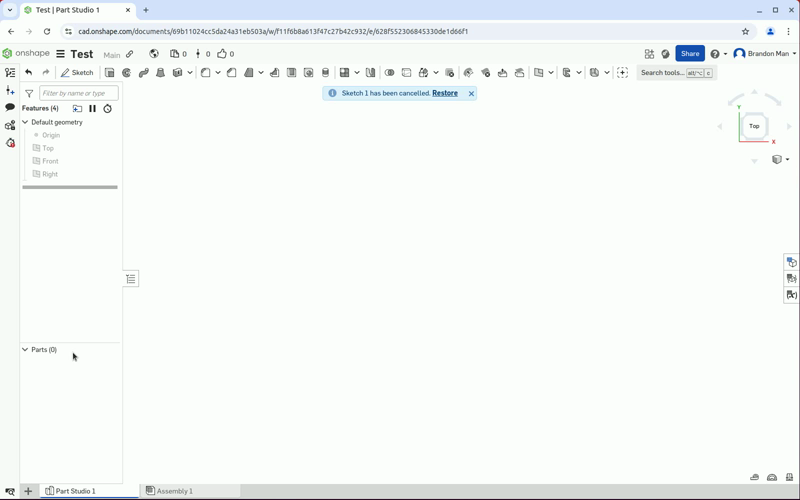
key(up)
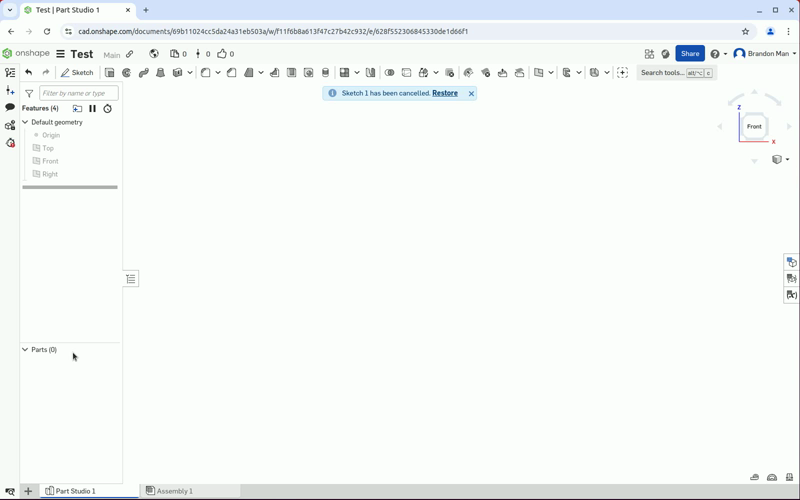
key_up(shift)
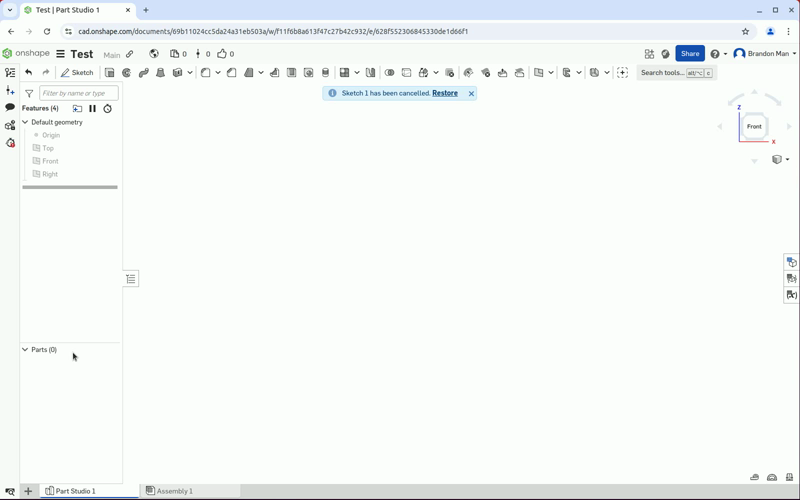
mouse_move(73, 352)
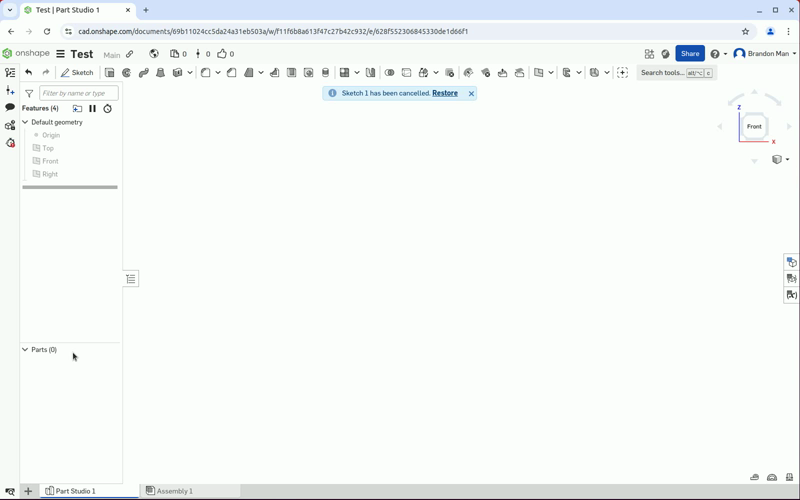
key(shift+y)
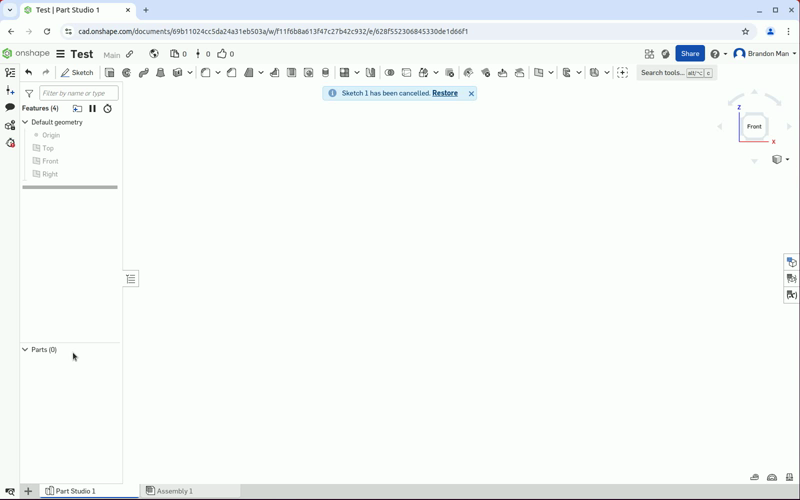
key(shift+s)
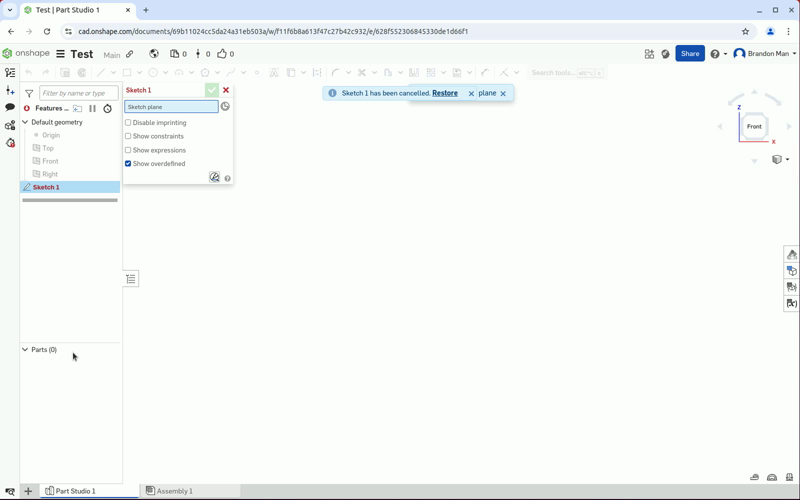
mouse_move(73, 163)
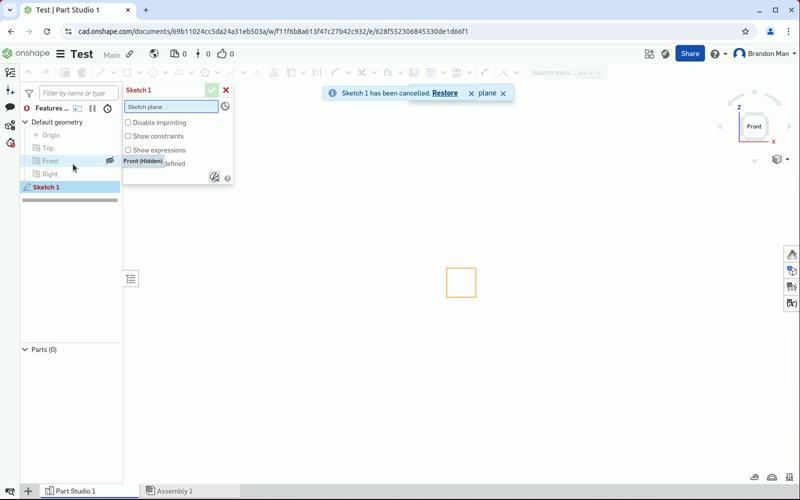
click(73, 163)
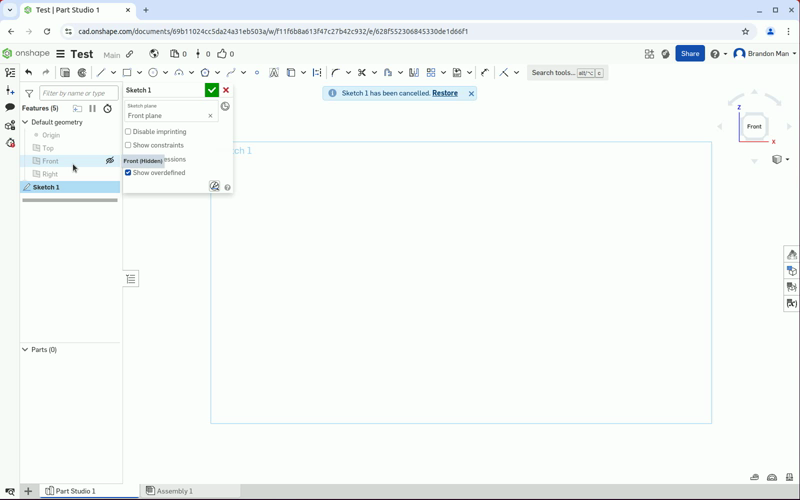
mouse_move(73, 352)
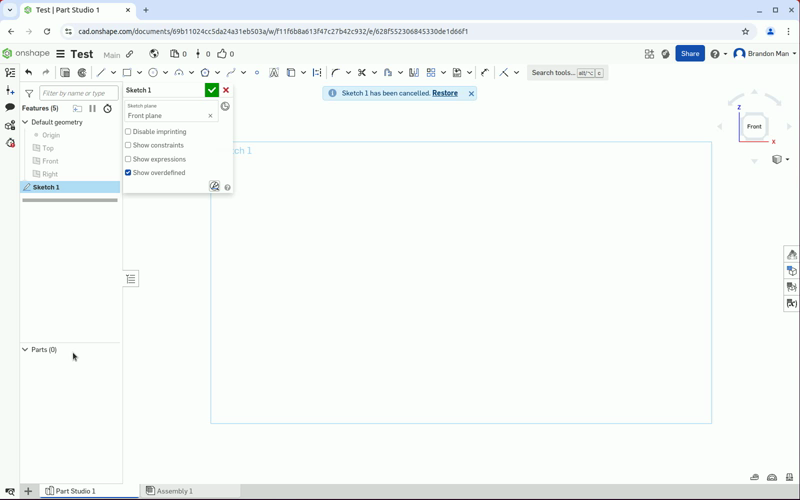
key(y)
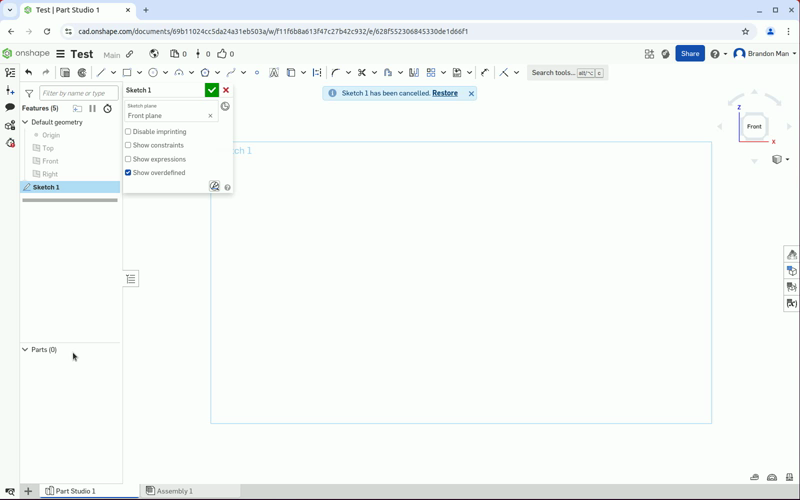
key(l)
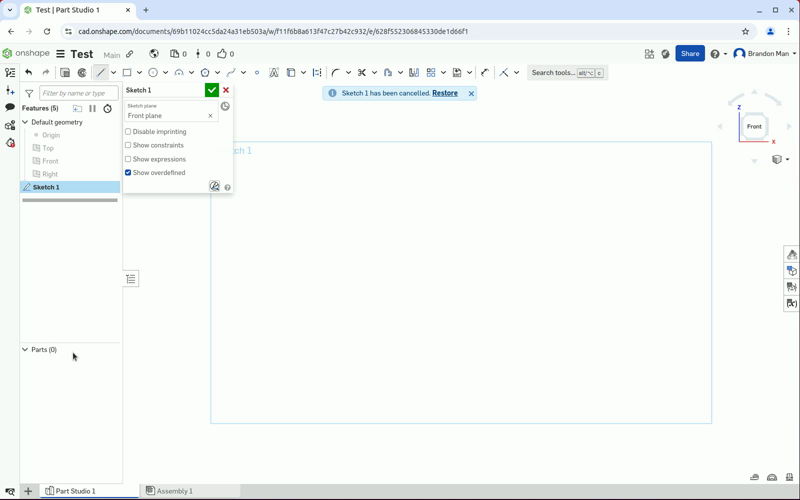
key_down(shift)
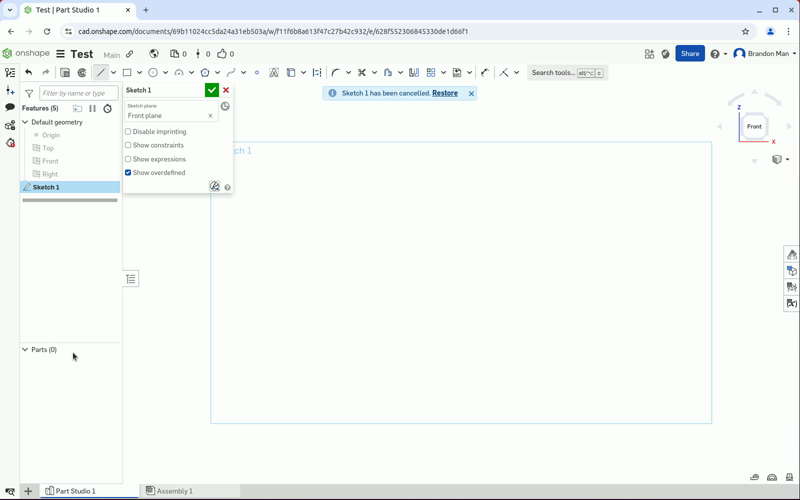
mouse_move(347, 231)
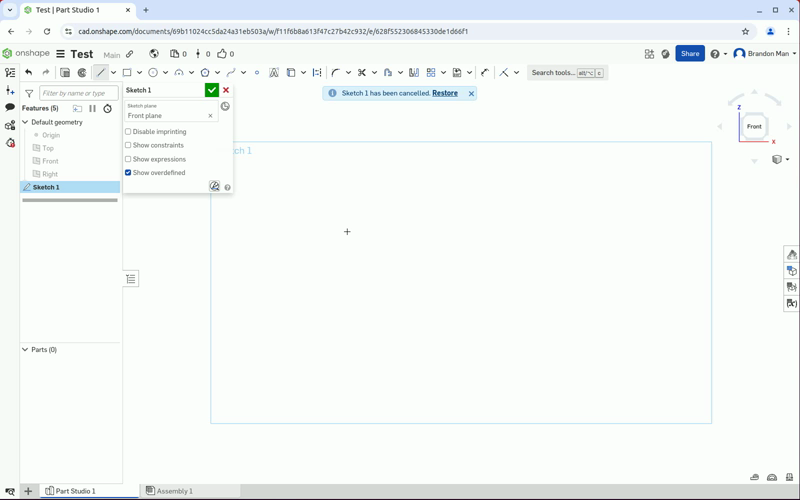
click(347, 231)
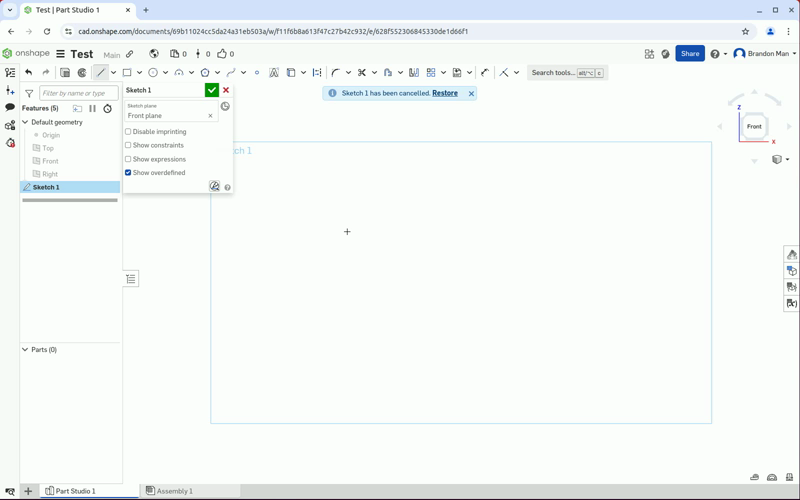
key_up(shift)
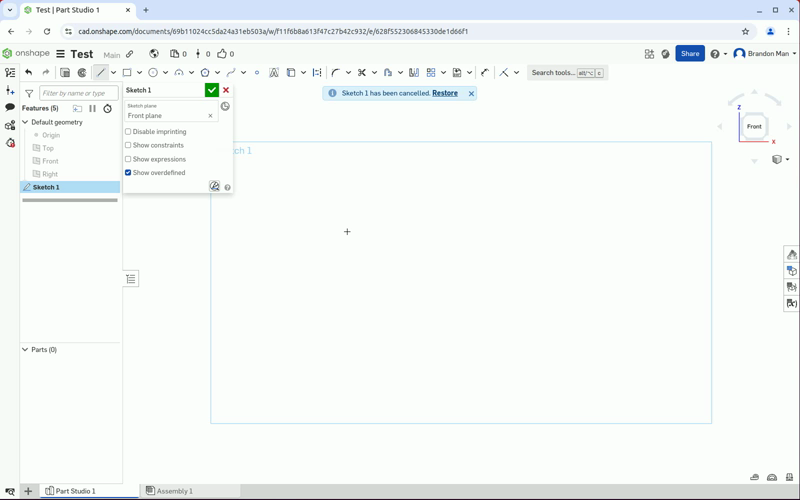
key_down(shift)
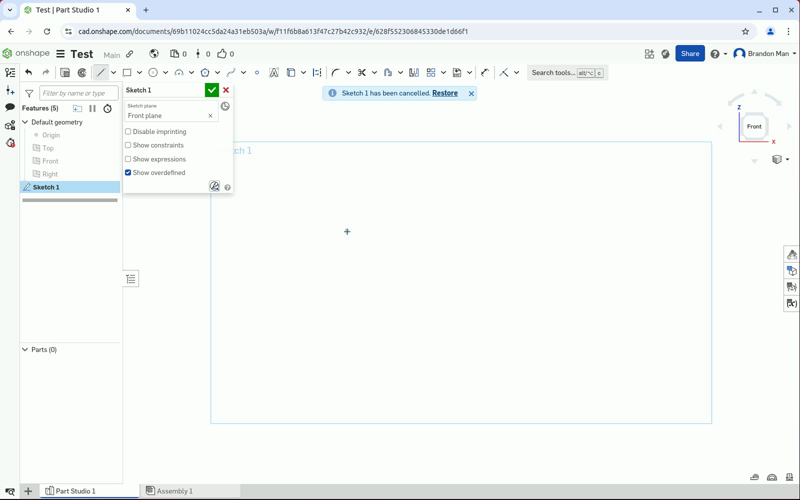
mouse_move(589, 231)
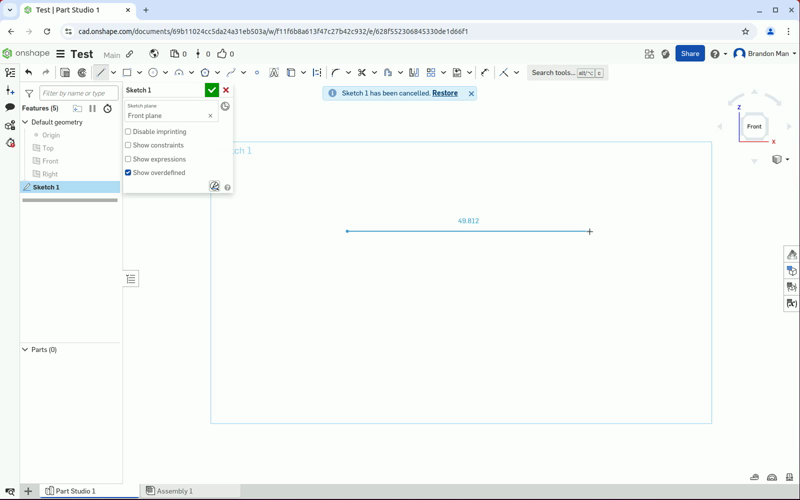
click(589, 231)
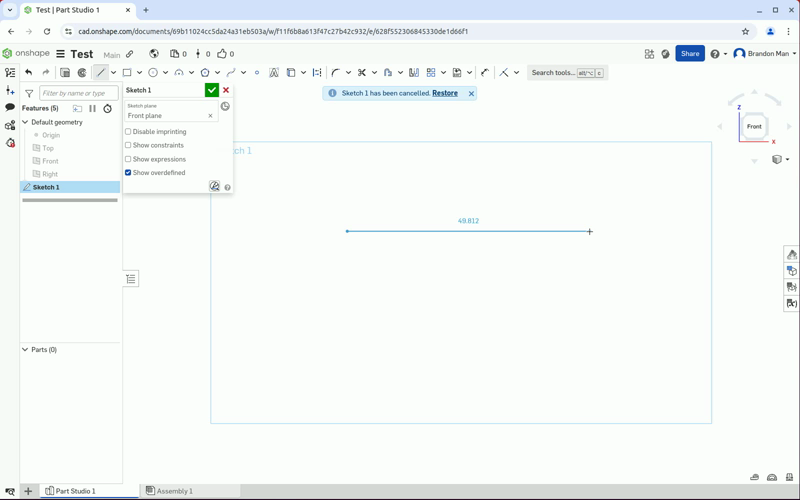
key_up(shift)
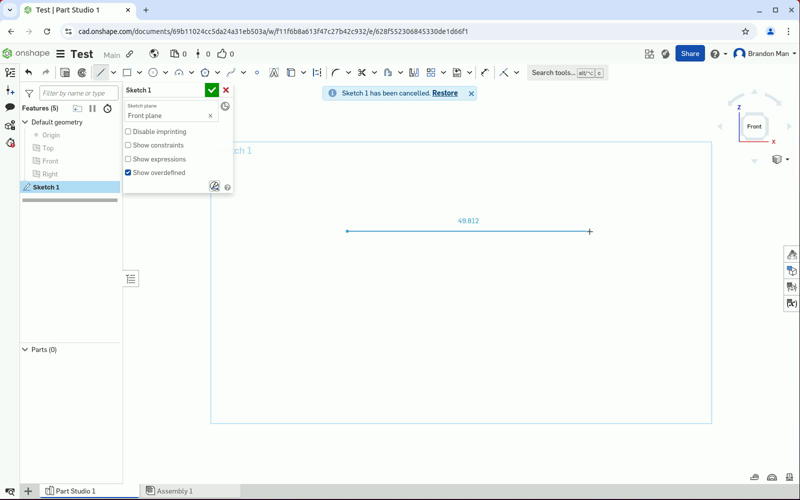
key_down(shift)
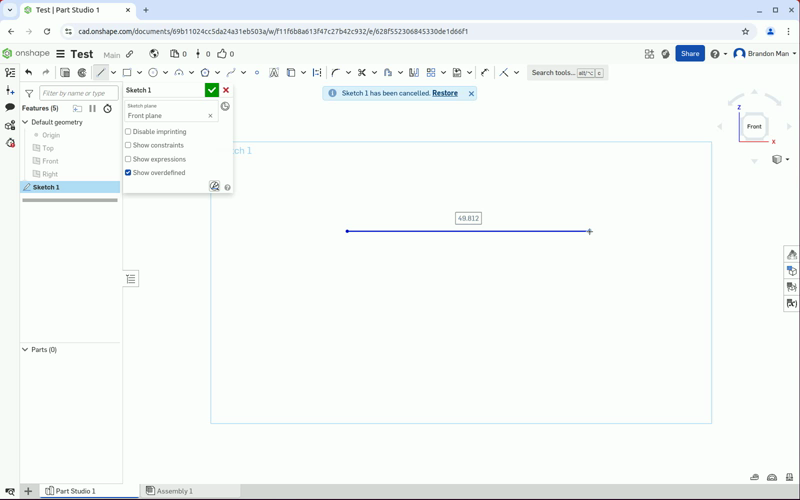
mouse_move(589, 231)
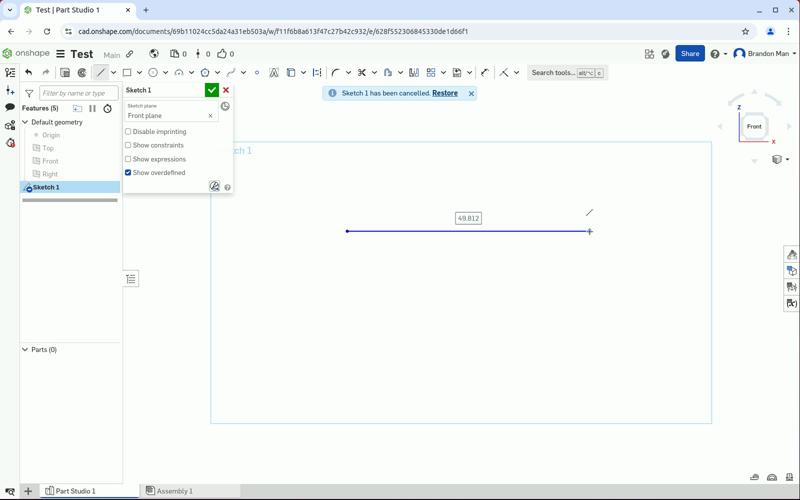
mouse_move(589, 206)
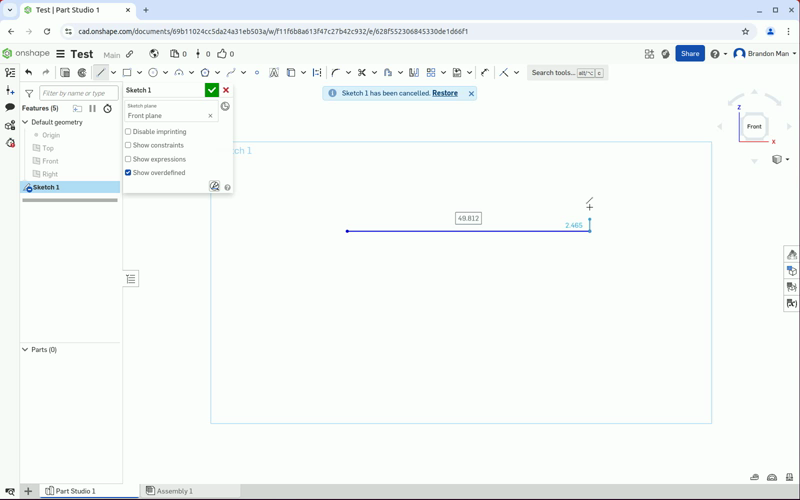
click(589, 206)
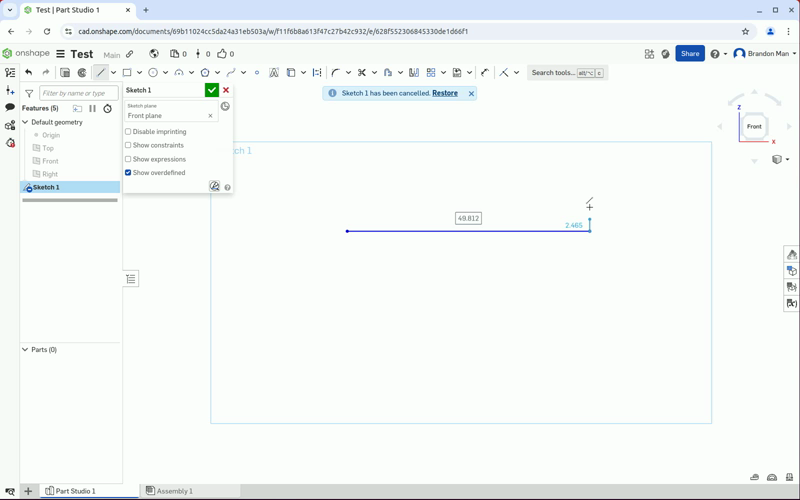
key_up(shift)
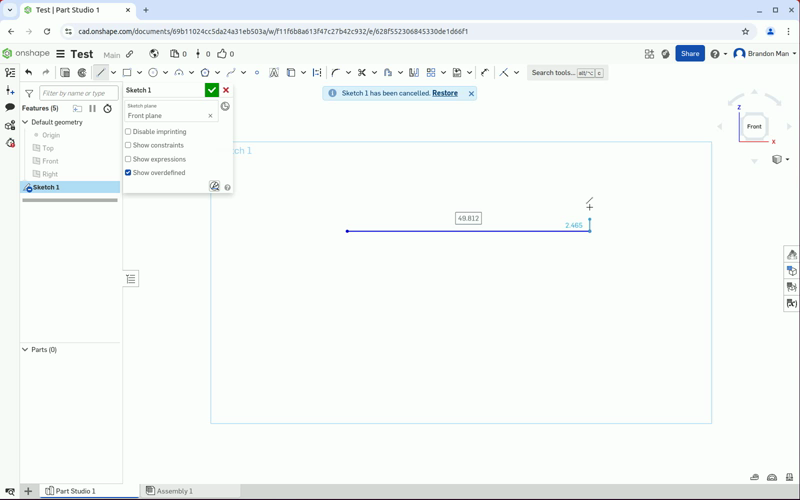
key_down(shift)
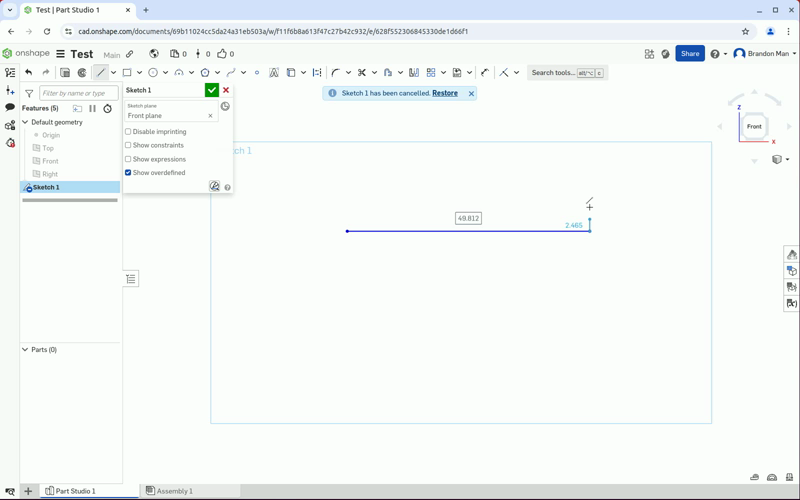
mouse_move(347, 206)
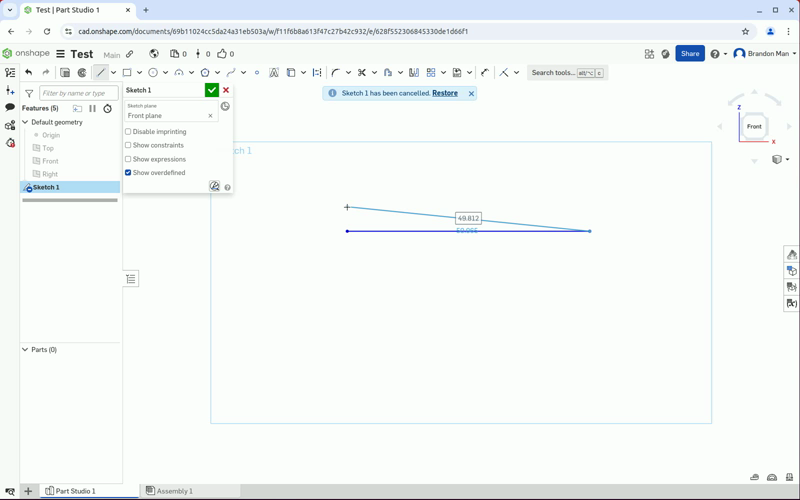
click(347, 206)
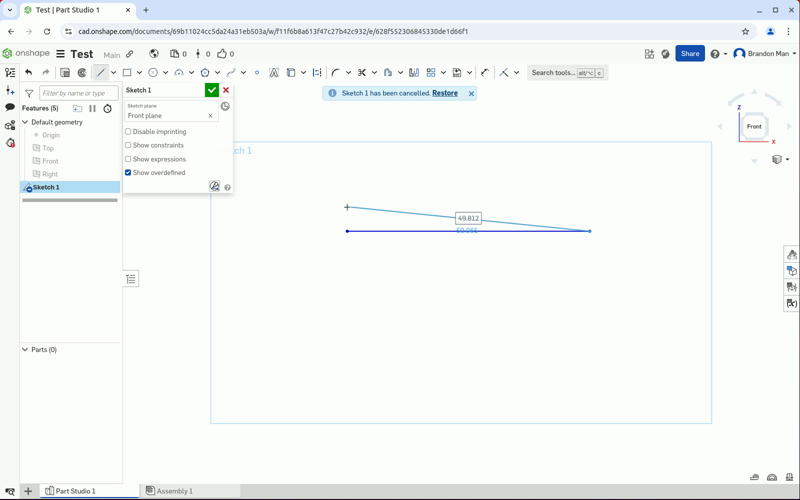
key_up(shift)
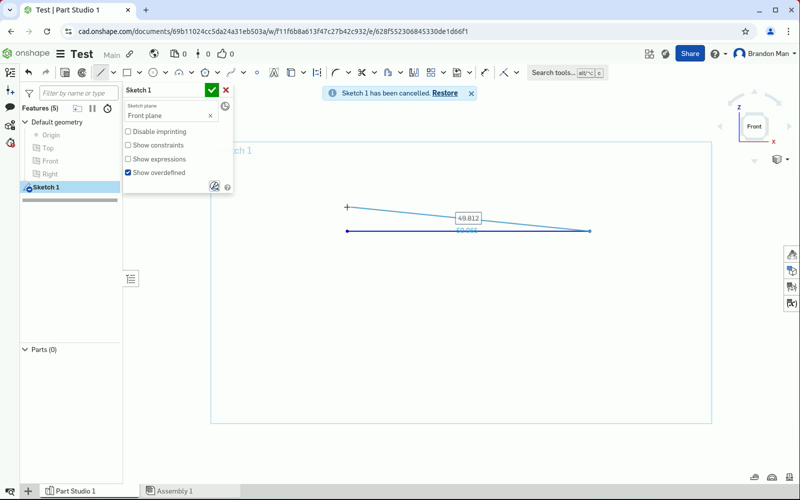
mouse_move(377, 206)
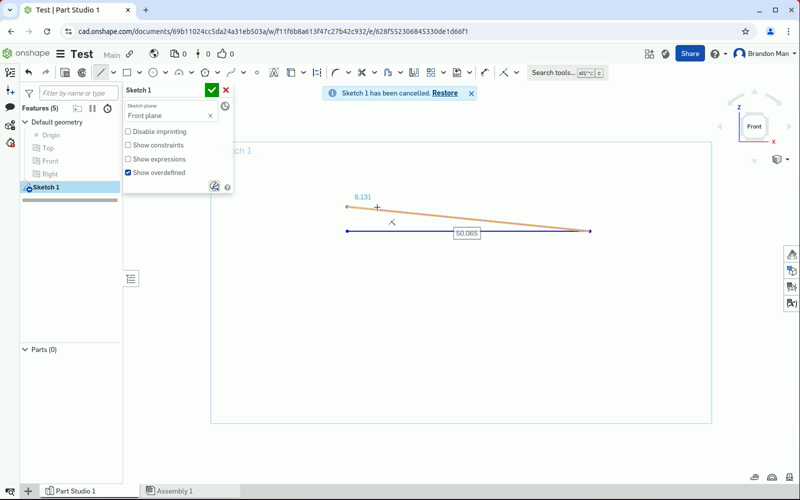
key_down(shift)
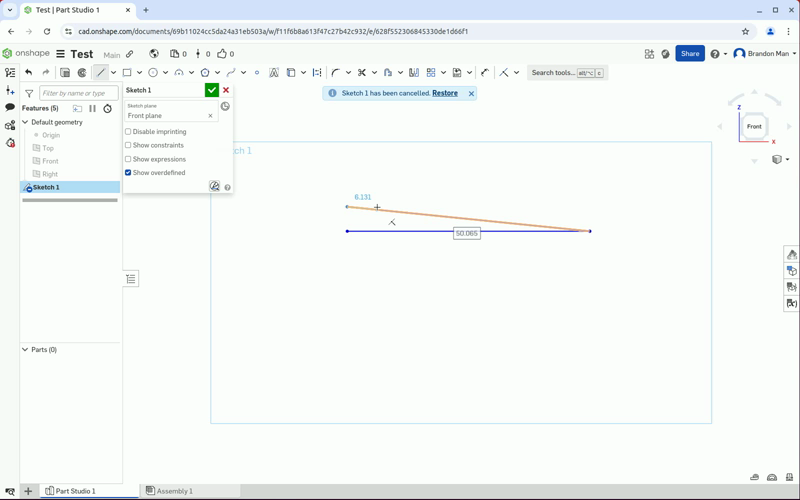
mouse_move(347, 231)
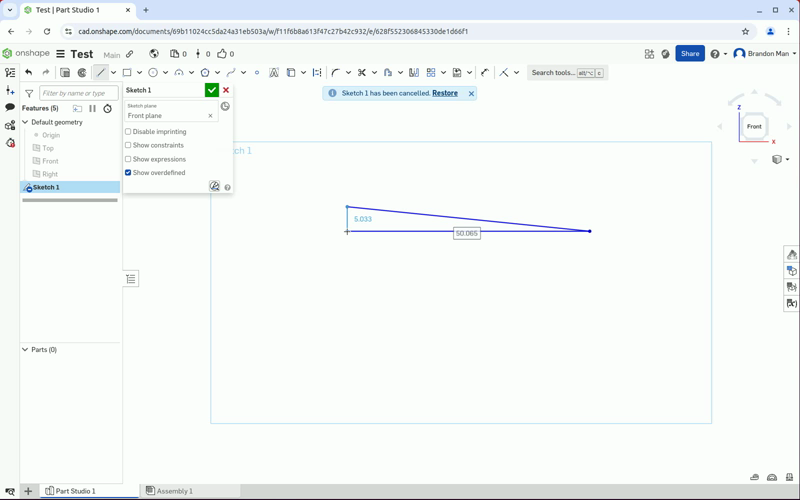
key_up(shift)
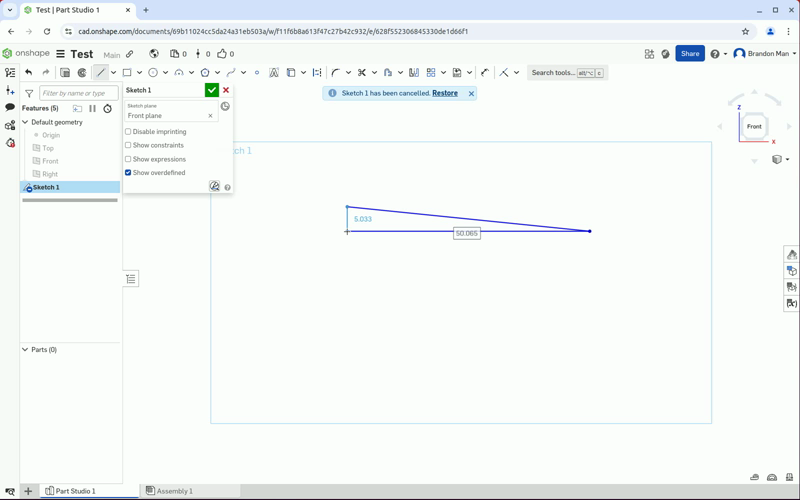
click(347, 231)
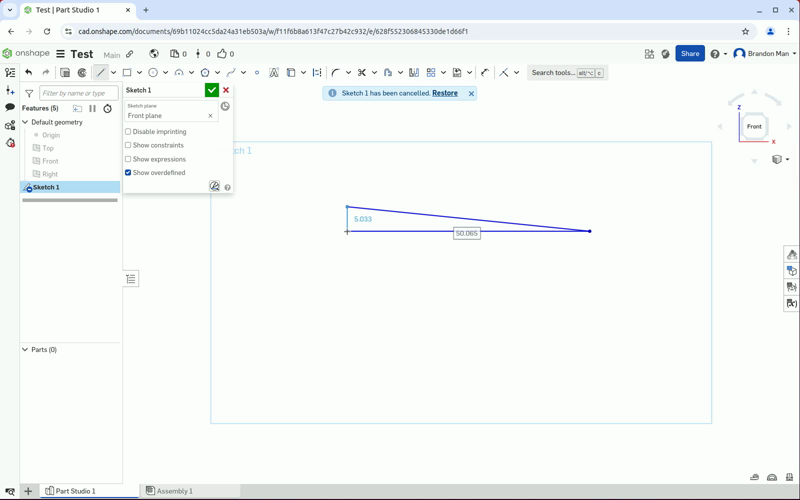
key(esc)
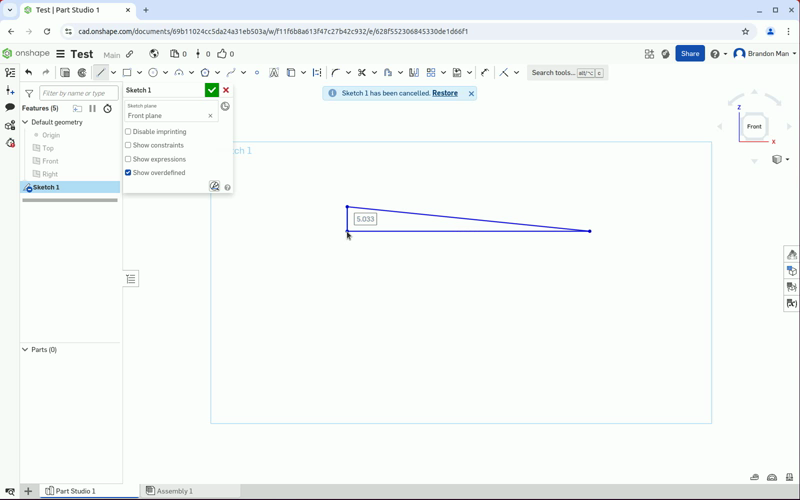
mouse_move(488, 211)
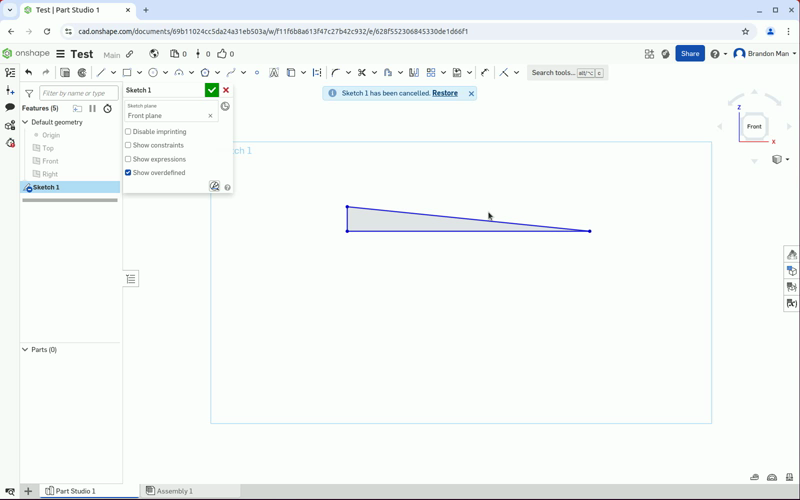
click(488, 211)
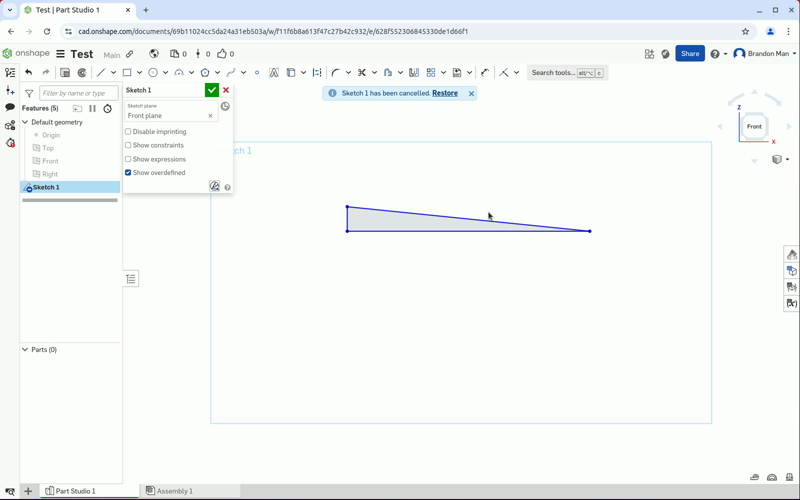
mouse_move(73, 352)
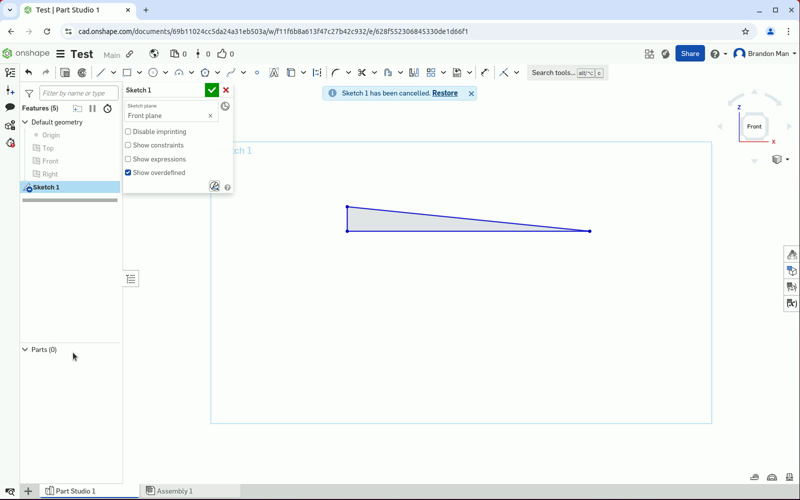
key(shift+y)
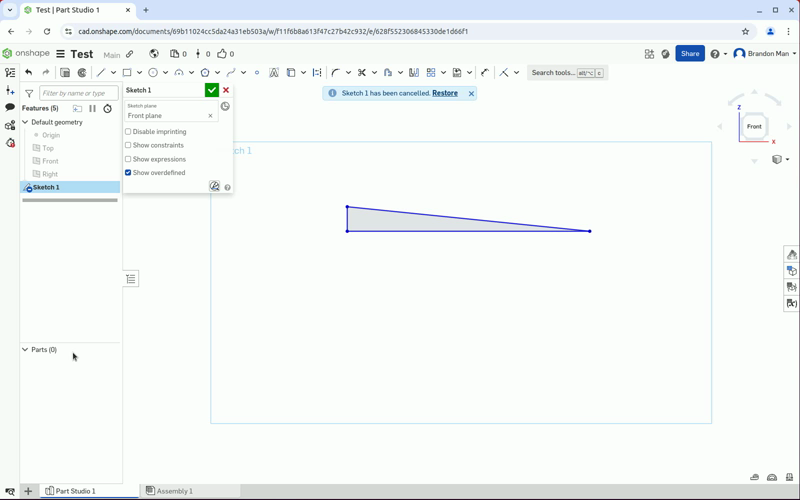
key(shift+e)
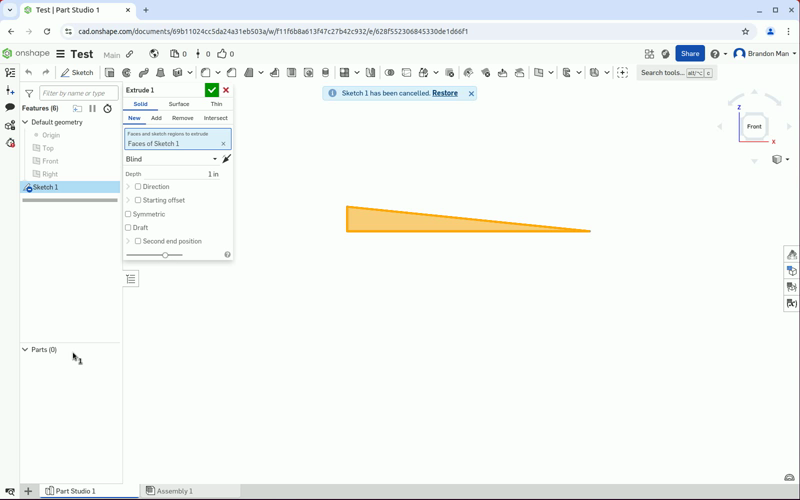
mouse_move(143, 106)
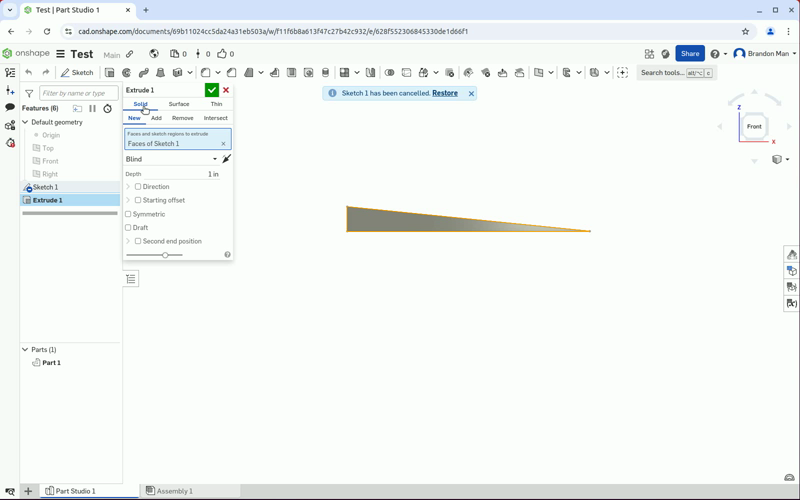
click(143, 106)
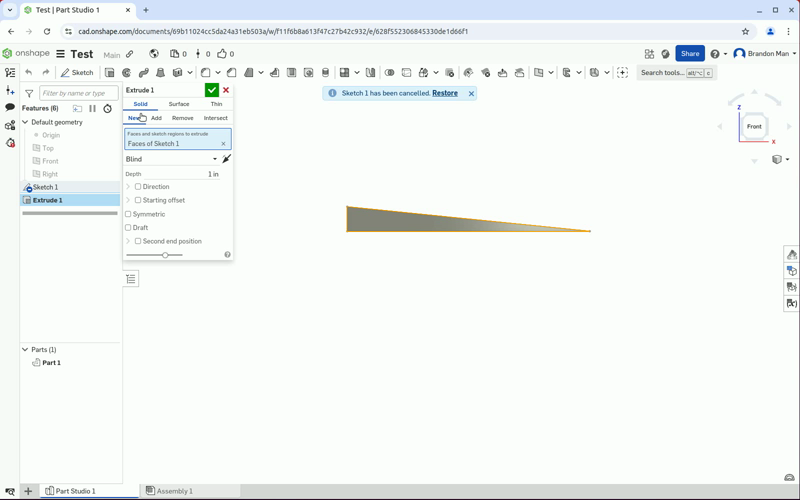
mouse_move(137, 120)
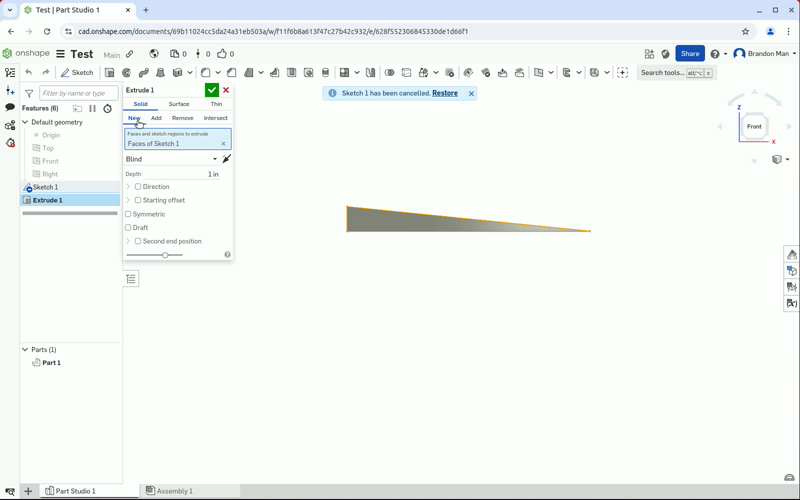
click(137, 120)
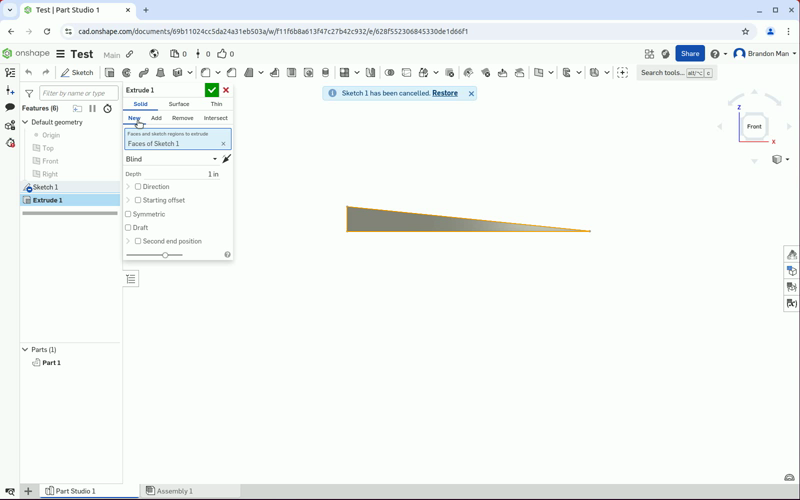
key(tab, 4)
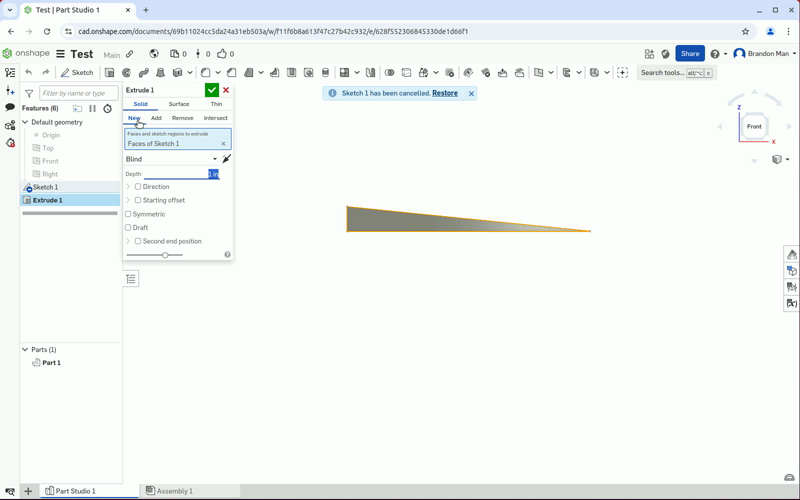
text(0.722)
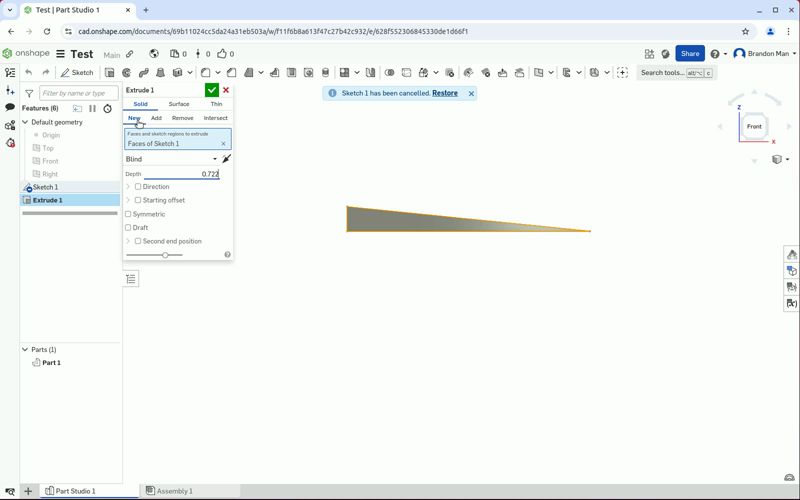
key(enter)
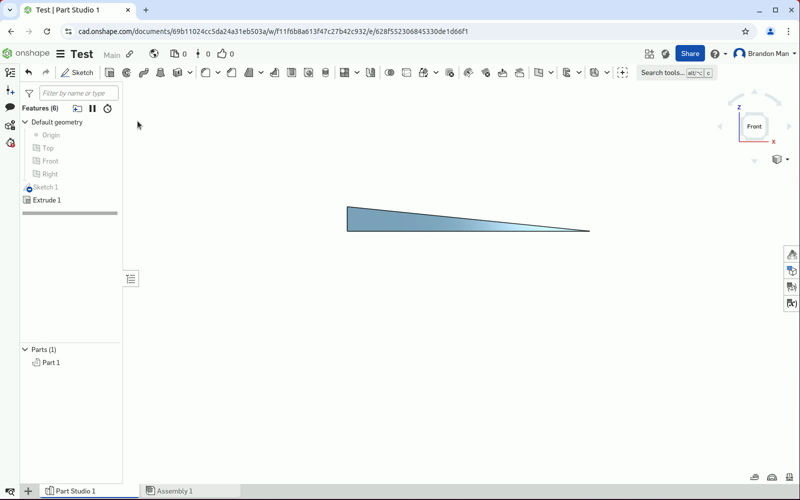
key(shift+h)
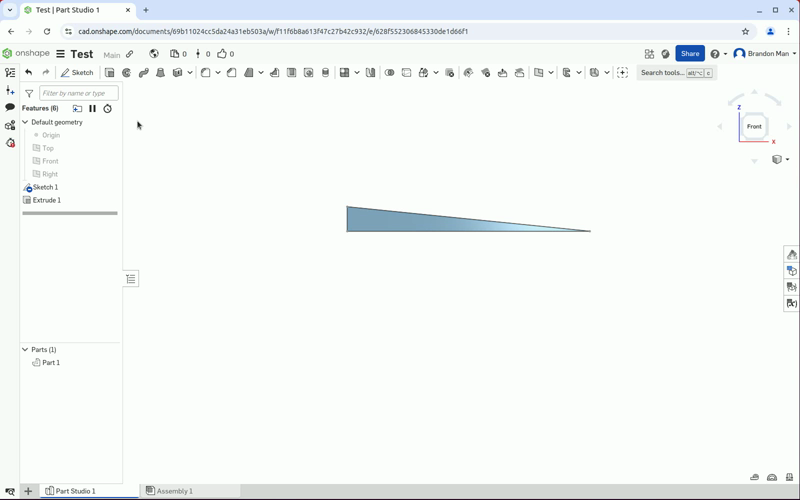
key(shift+h)
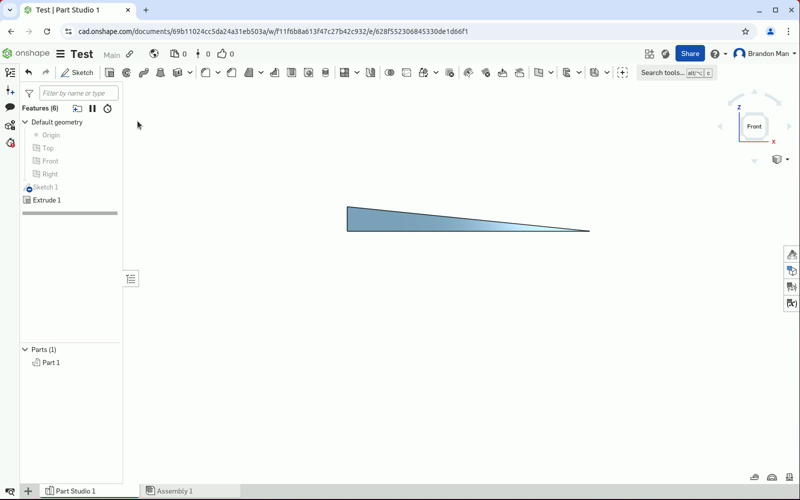
mouse_move(73, 189)
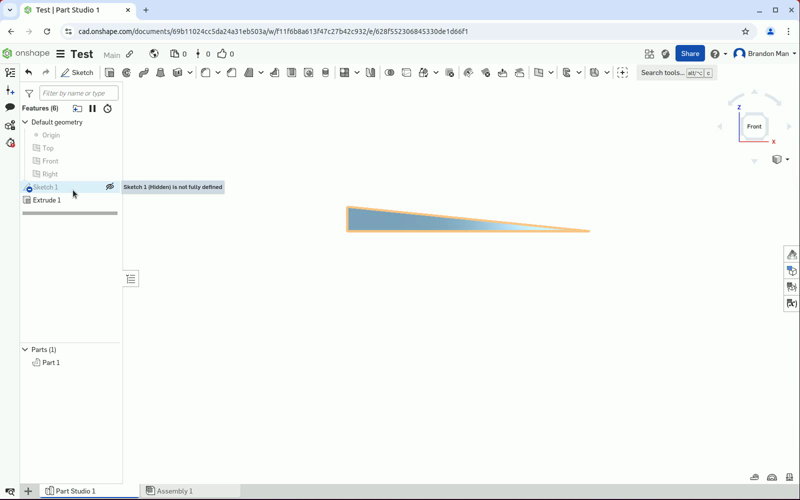
click(73, 189)
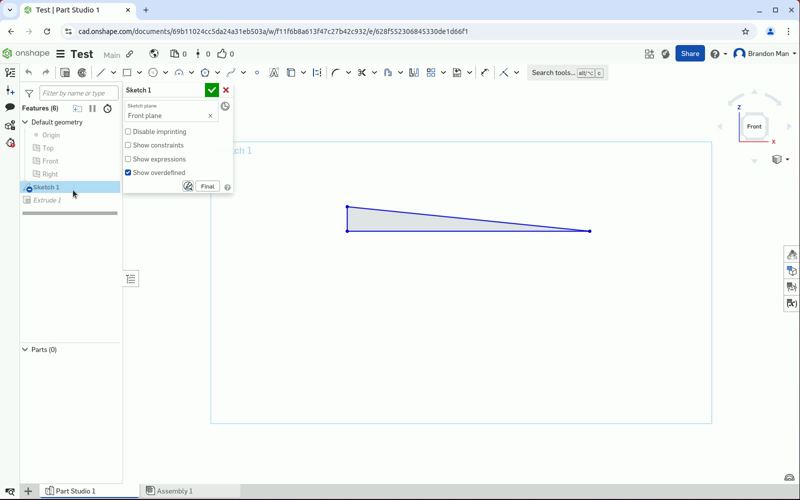
mouse_move(229, 92)
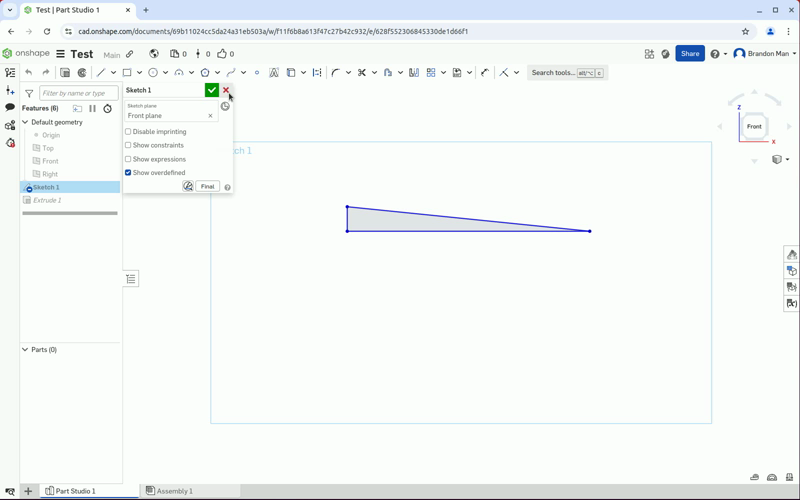
click(229, 92)
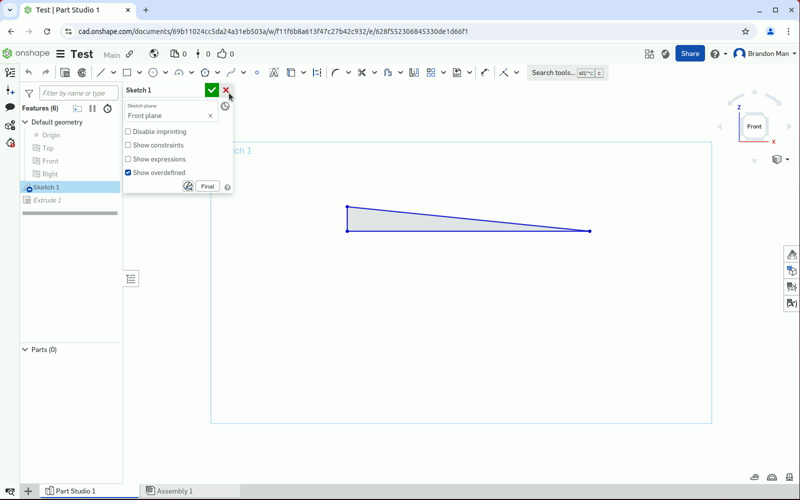
key(shift+s)
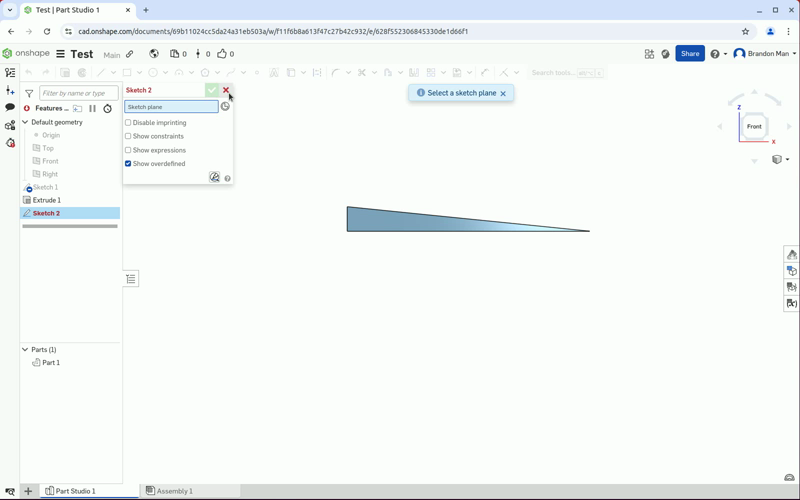
mouse_move(73, 163)
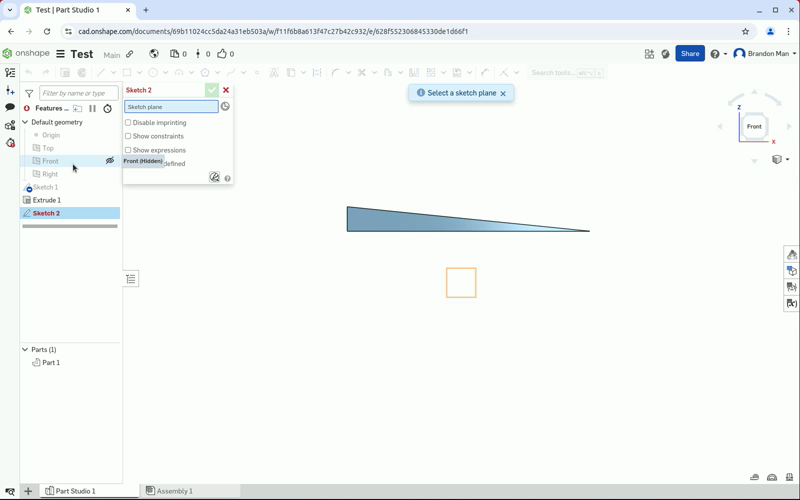
click(73, 163)
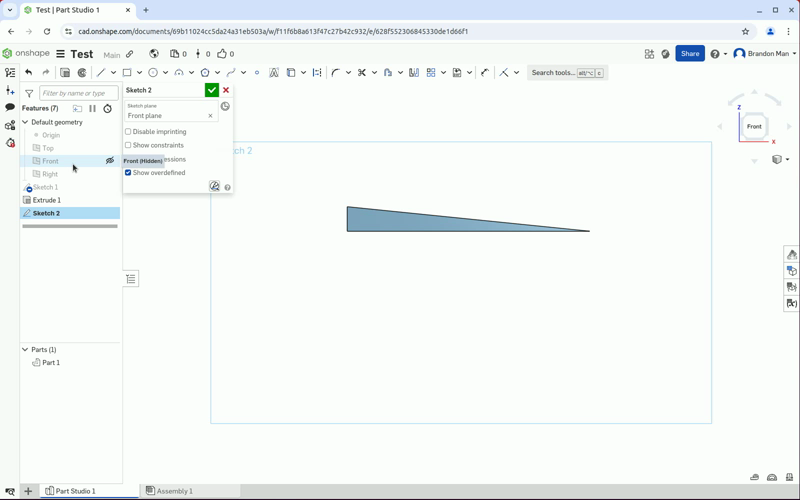
mouse_move(73, 352)
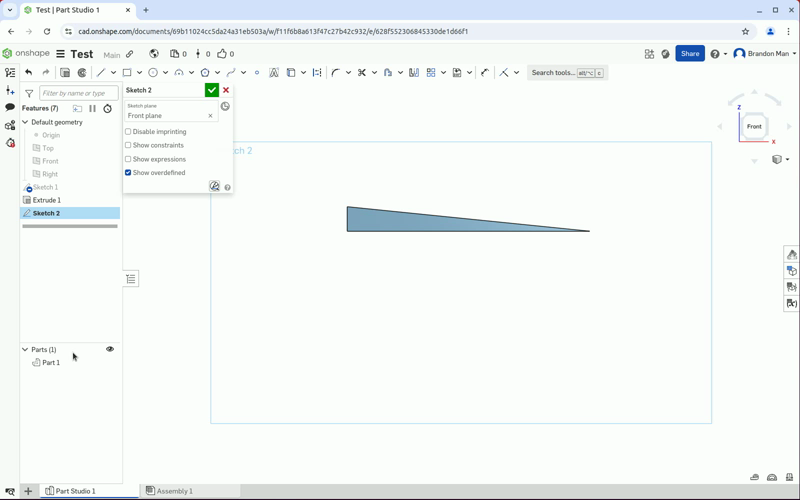
key(y)
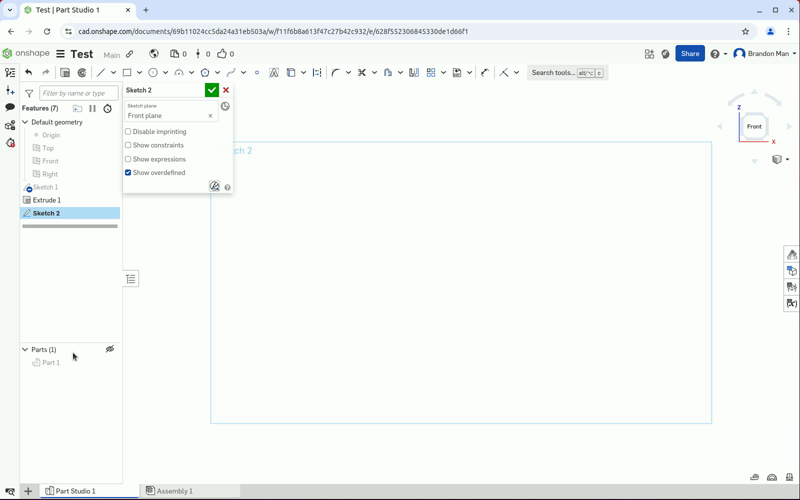
key(l)
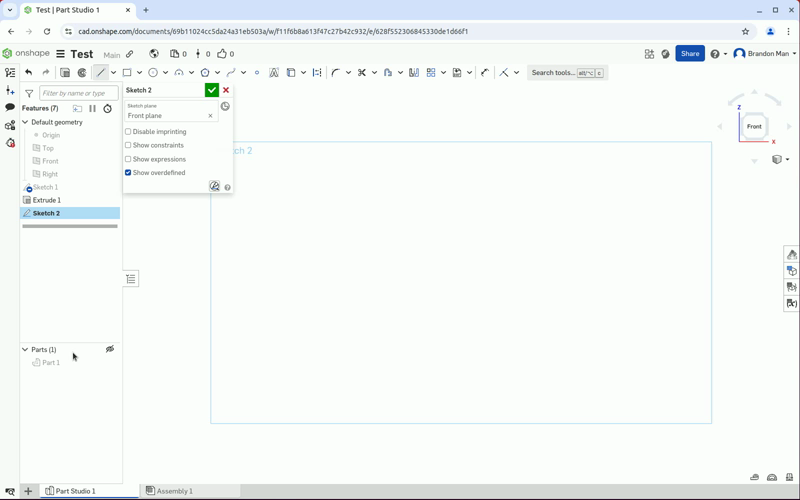
key_down(shift)
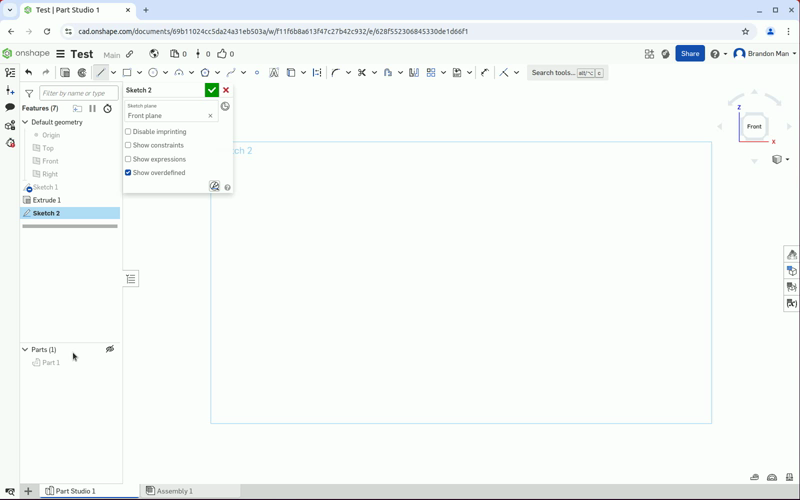
mouse_move(348, 292)
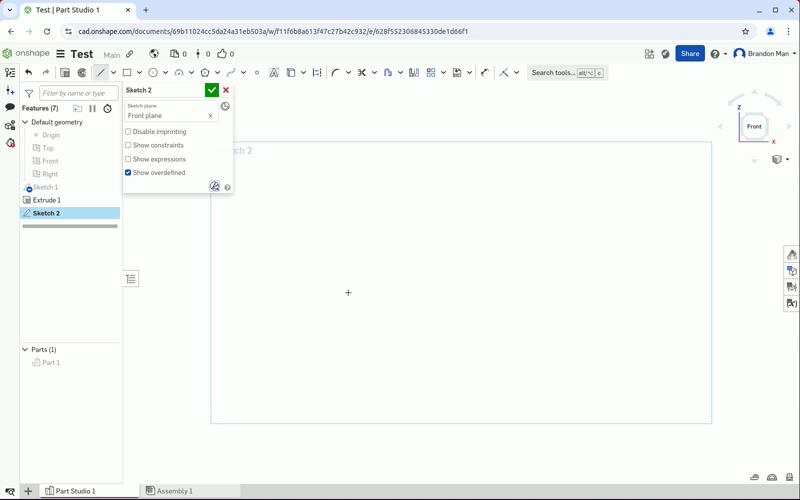
click(348, 292)
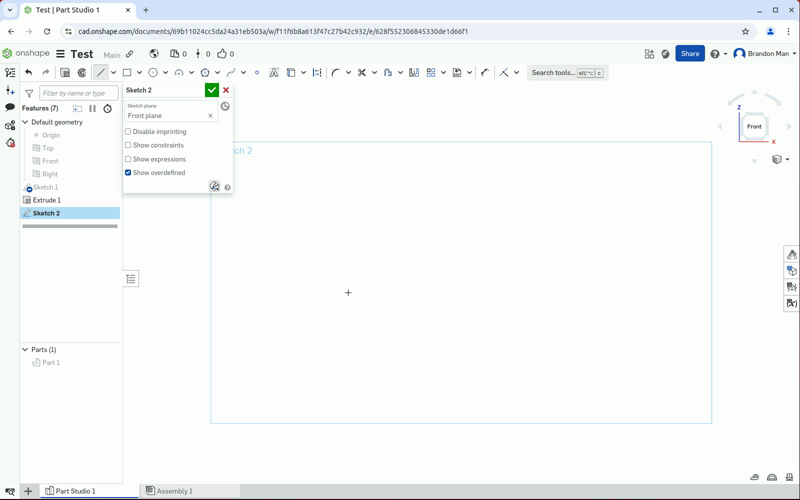
key_up(shift)
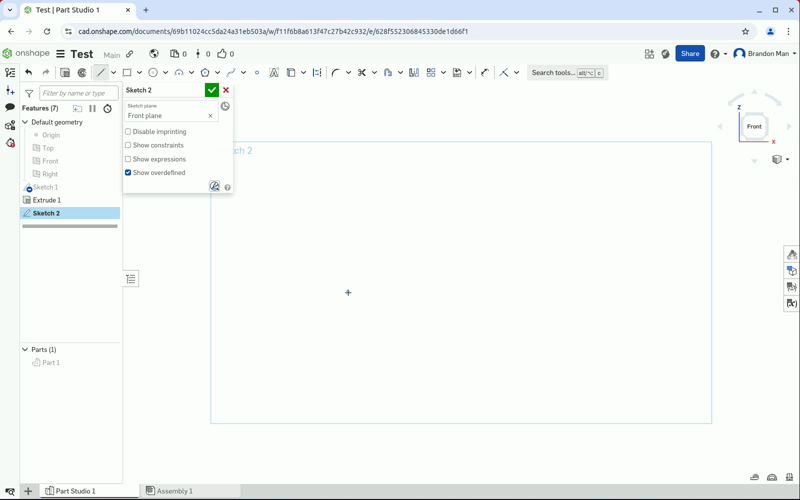
key_down(shift)
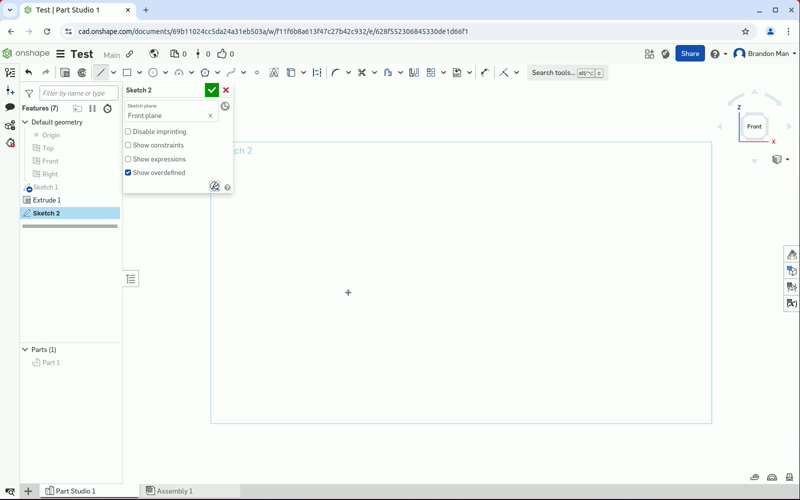
mouse_move(569, 292)
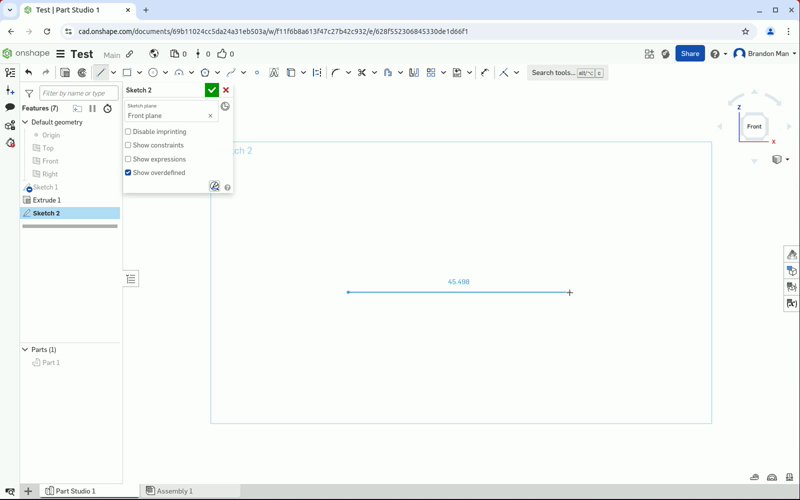
click(569, 292)
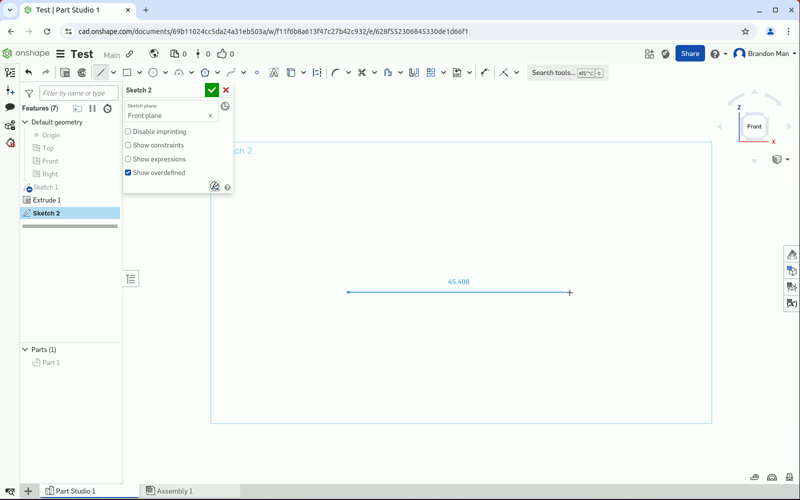
key_up(shift)
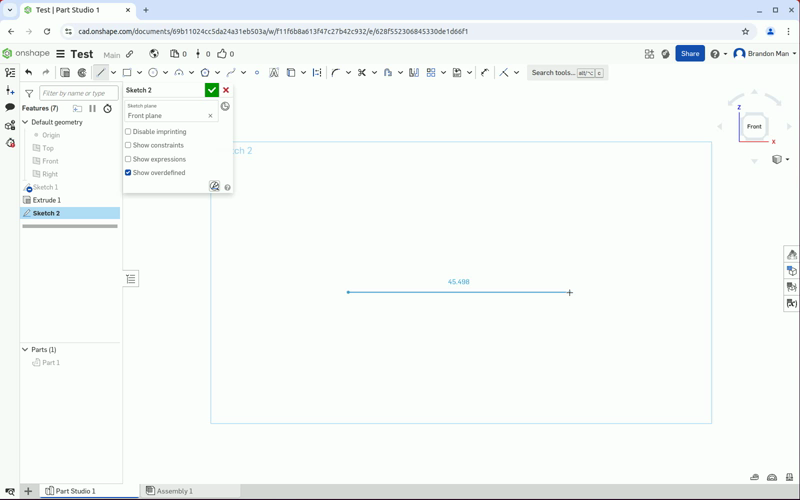
key_down(shift)
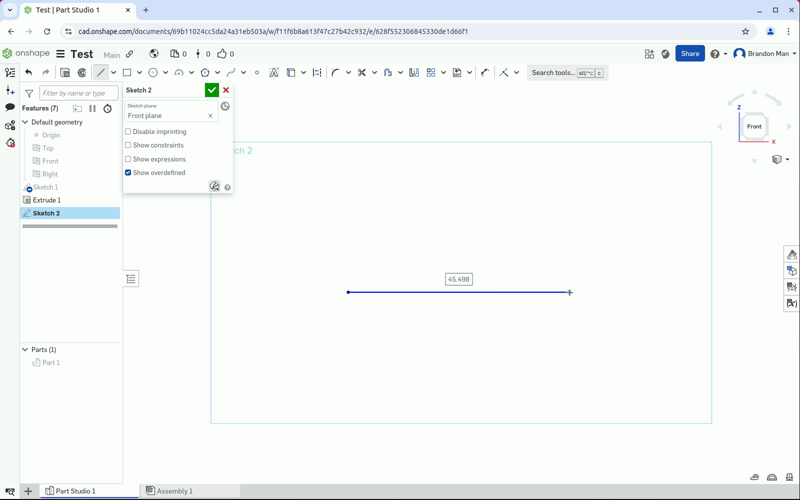
mouse_move(589, 292)
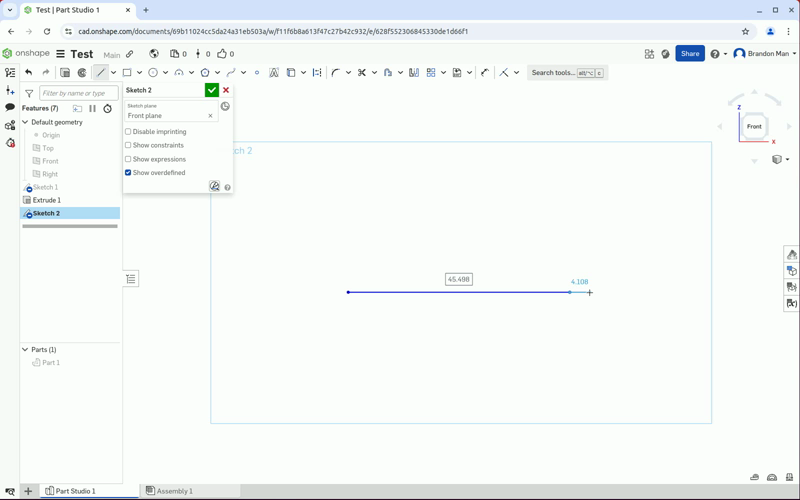
mouse_move(569, 266)
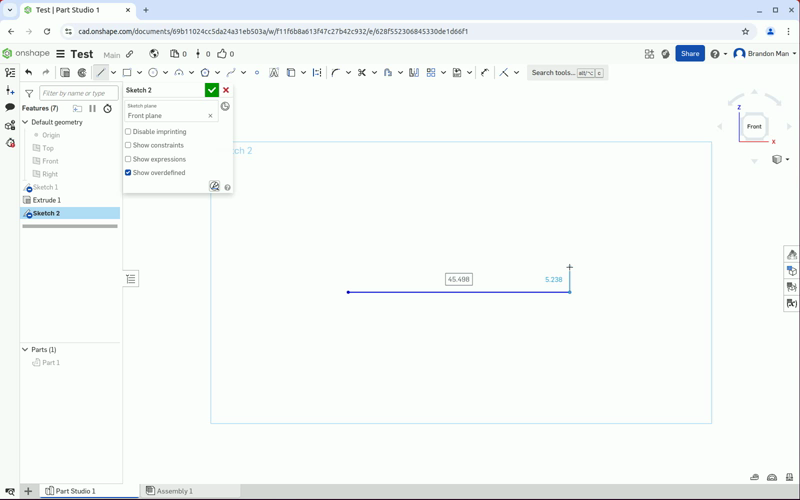
click(569, 266)
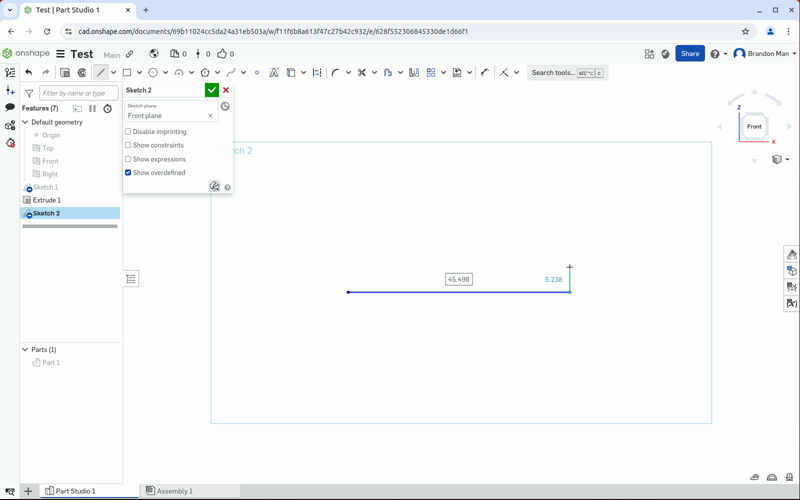
key_up(shift)
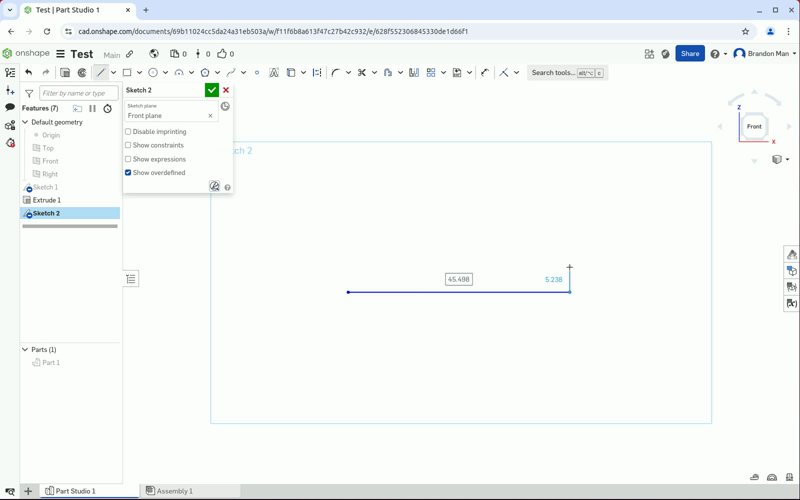
key_down(shift)
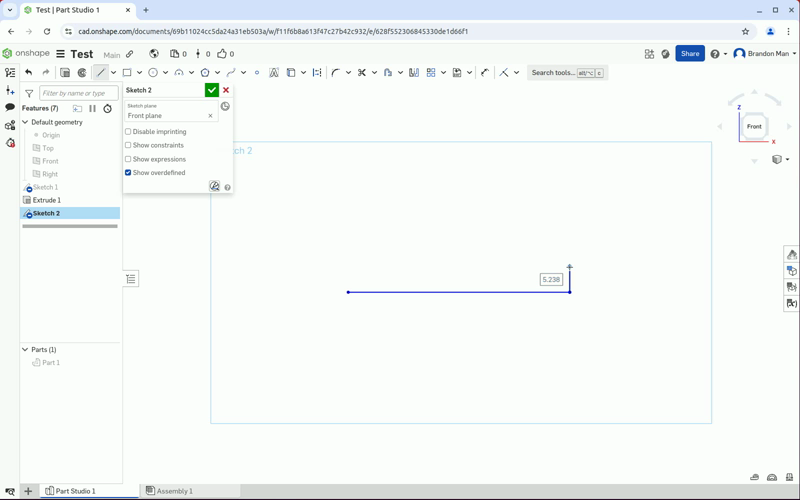
mouse_move(348, 266)
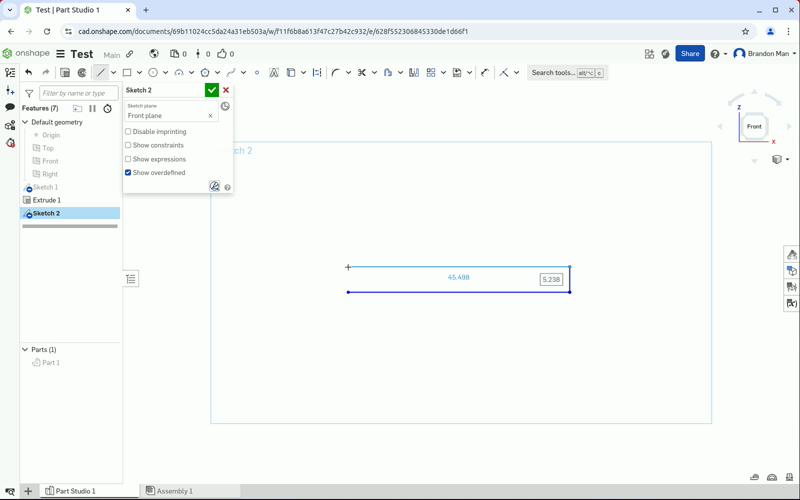
click(348, 266)
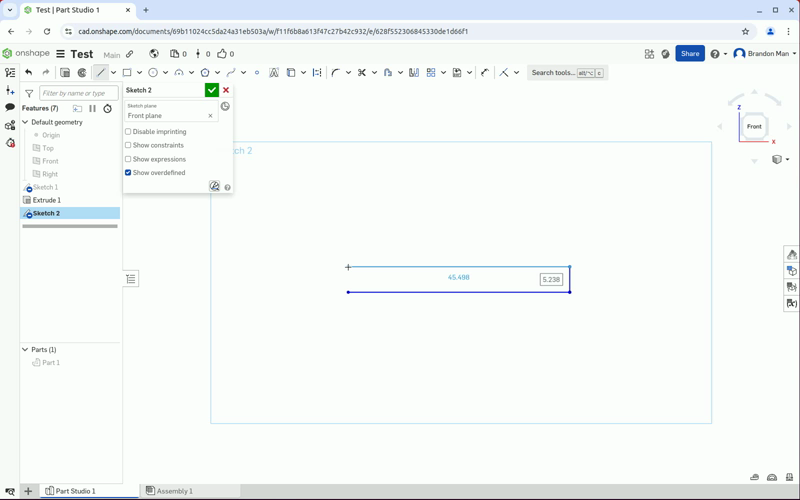
key_up(shift)
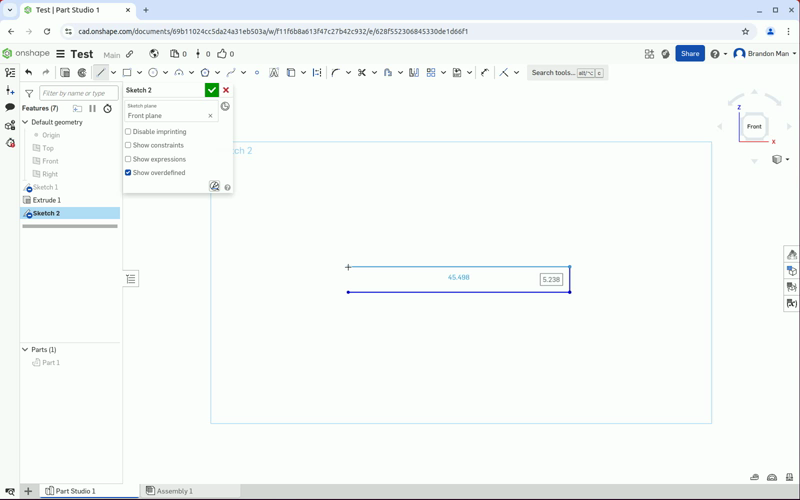
mouse_move(378, 266)
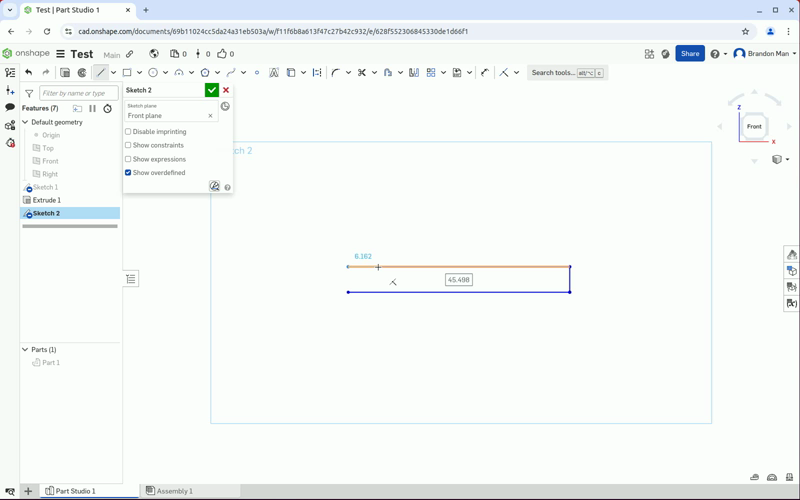
key_down(shift)
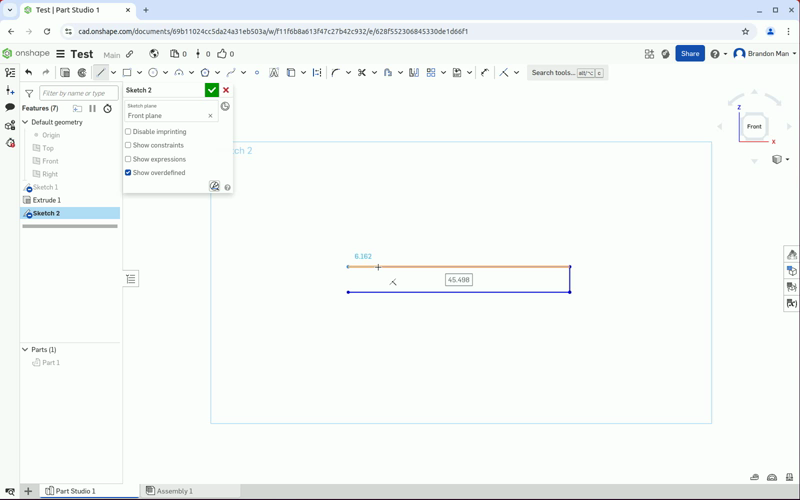
mouse_move(348, 292)
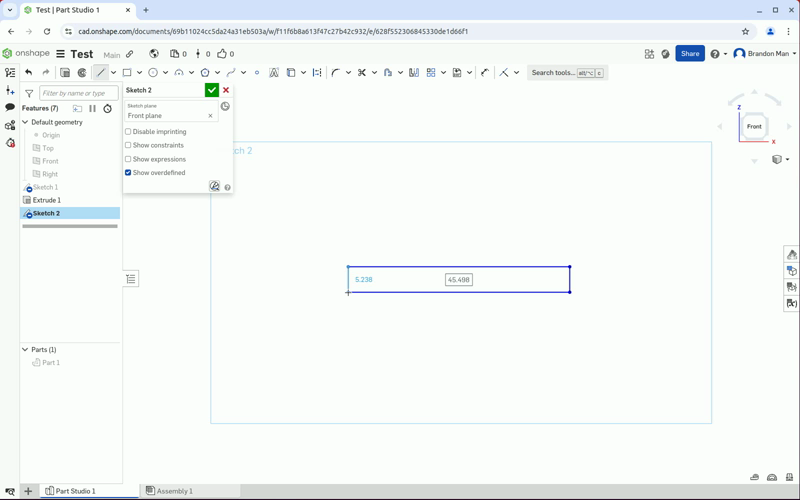
key_up(shift)
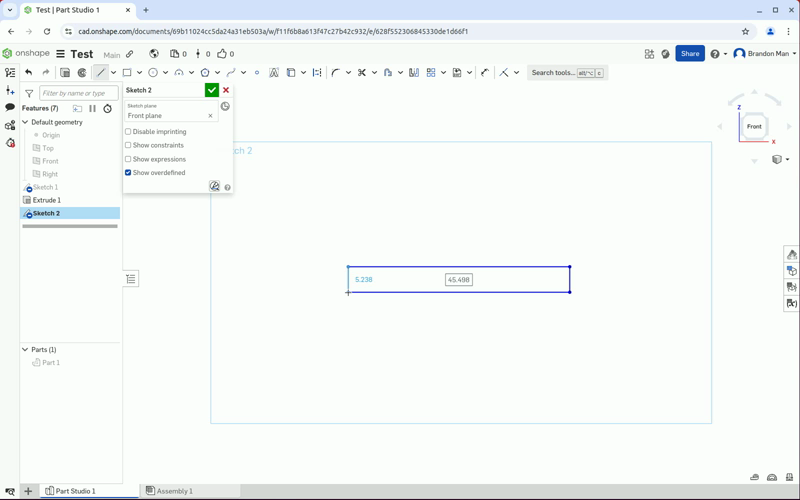
click(348, 292)
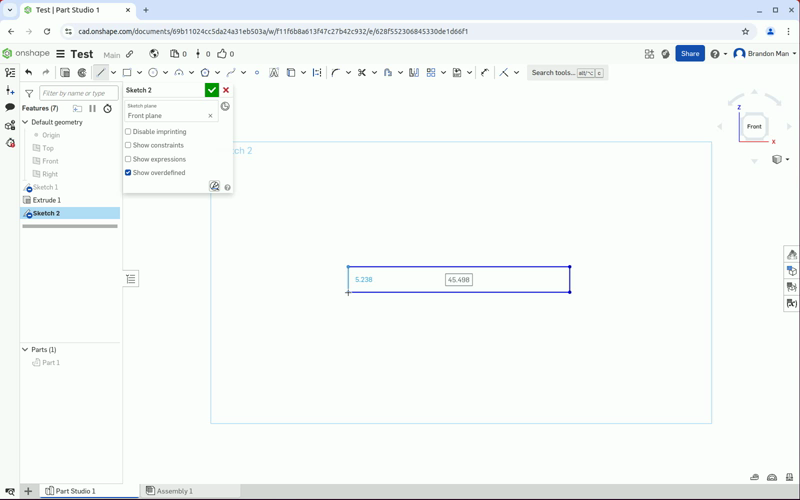
key(esc)
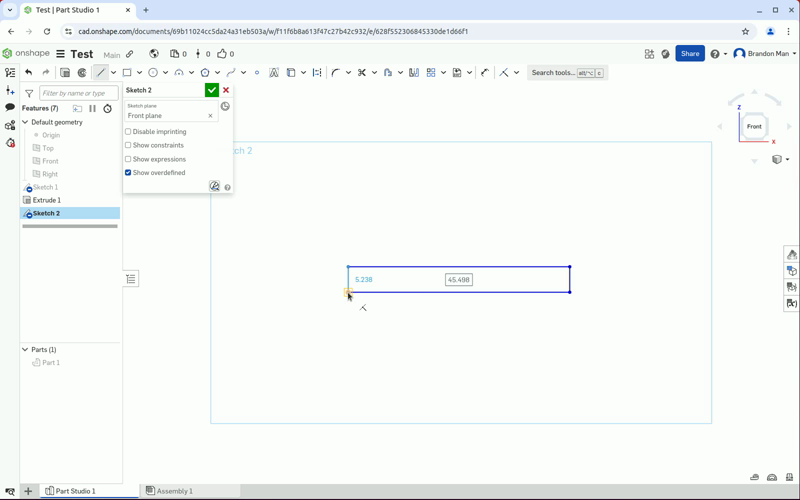
mouse_move(412, 281)
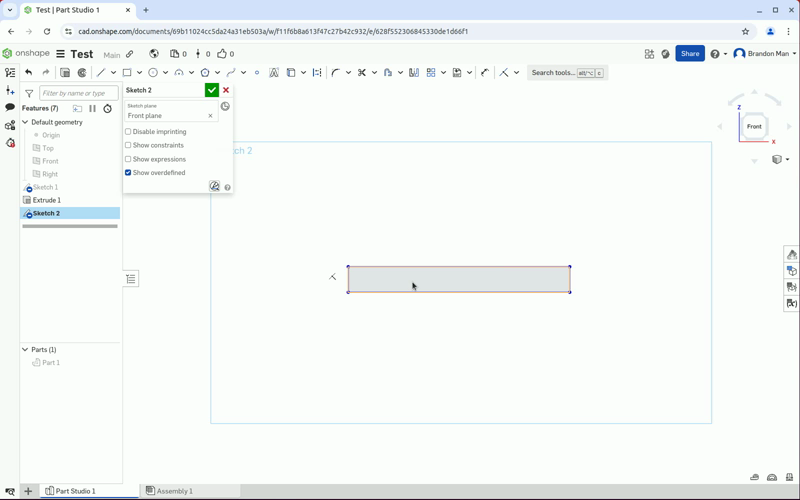
click(412, 281)
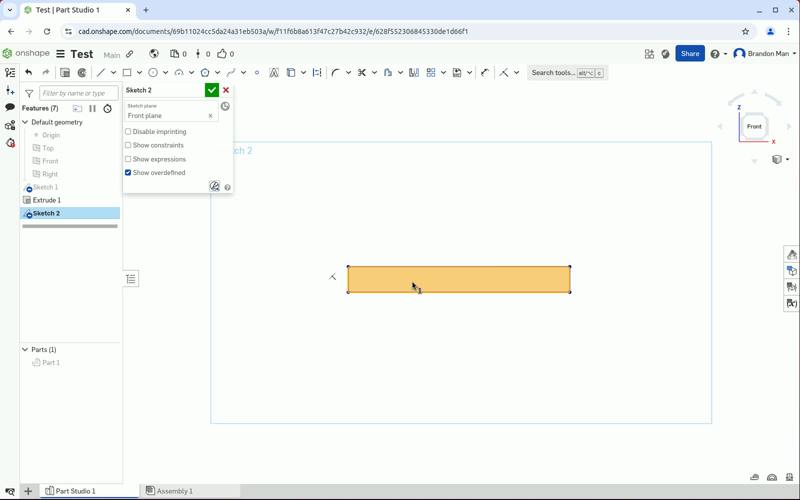
mouse_move(73, 352)
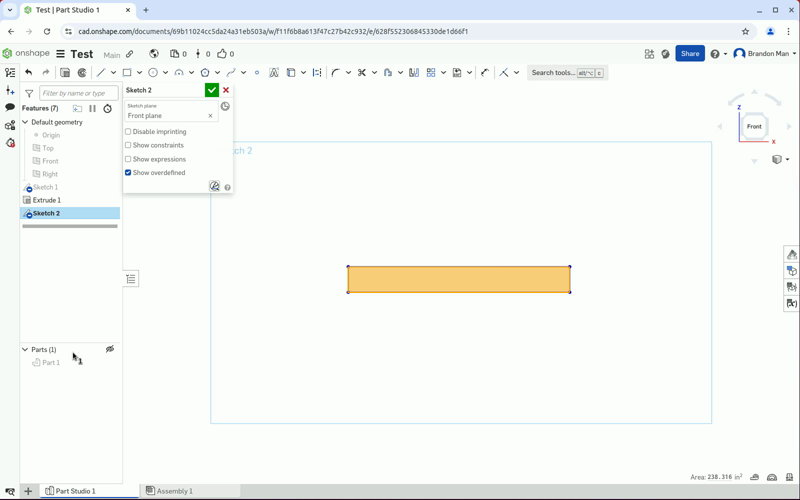
key(shift+y)
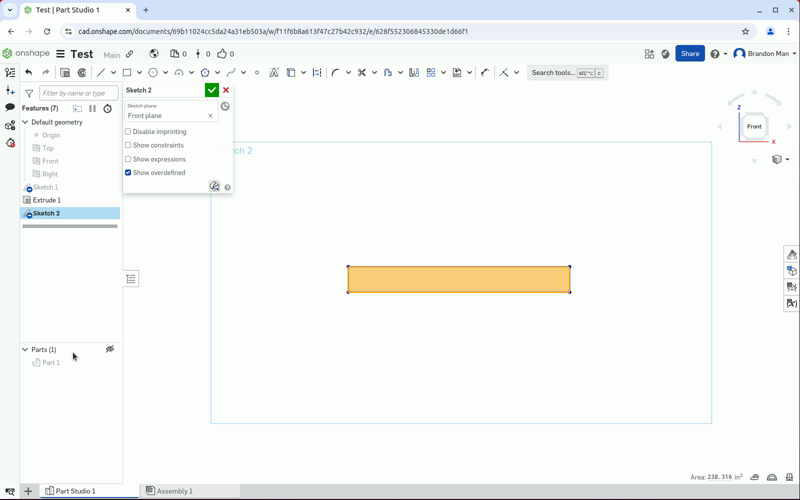
key(shift+e)
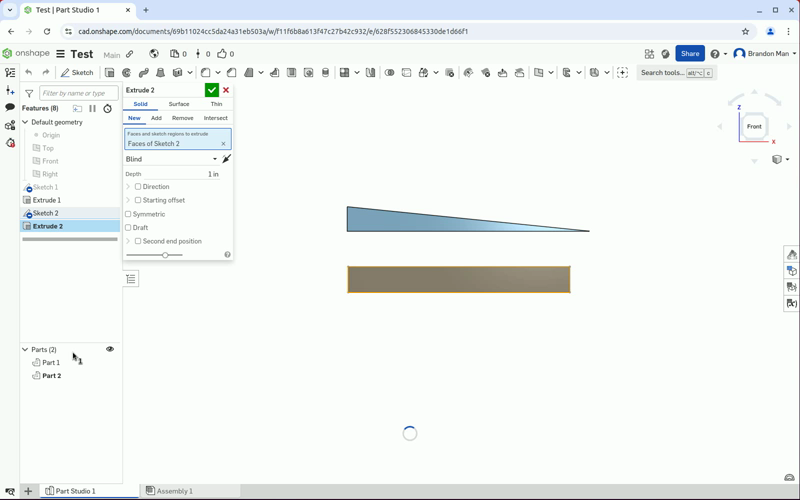
mouse_move(143, 106)
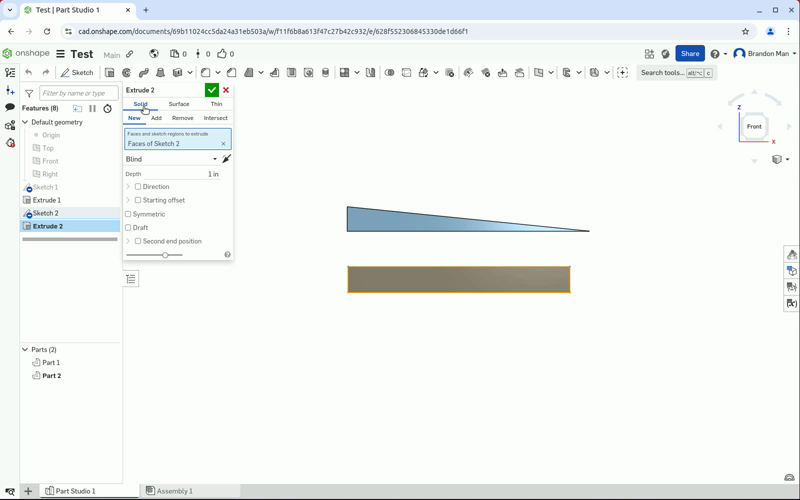
click(143, 106)
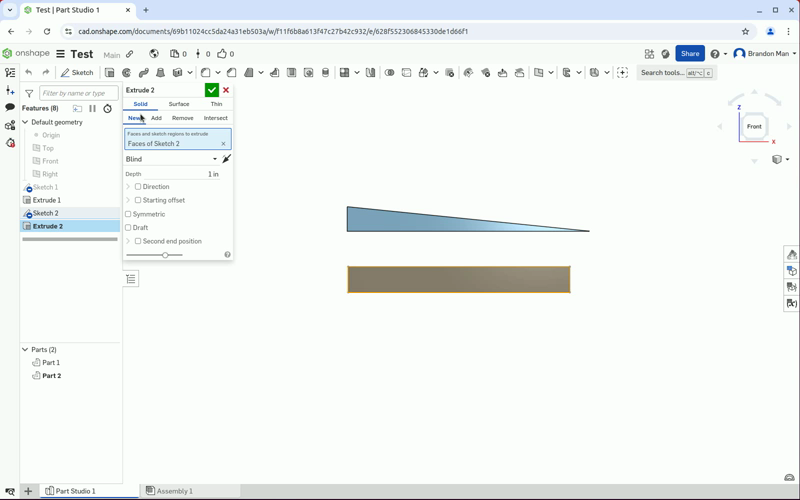
mouse_move(137, 120)
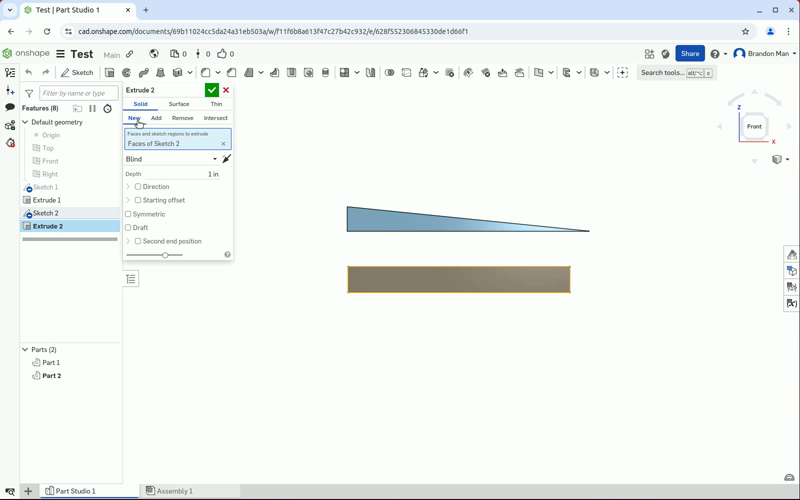
click(137, 120)
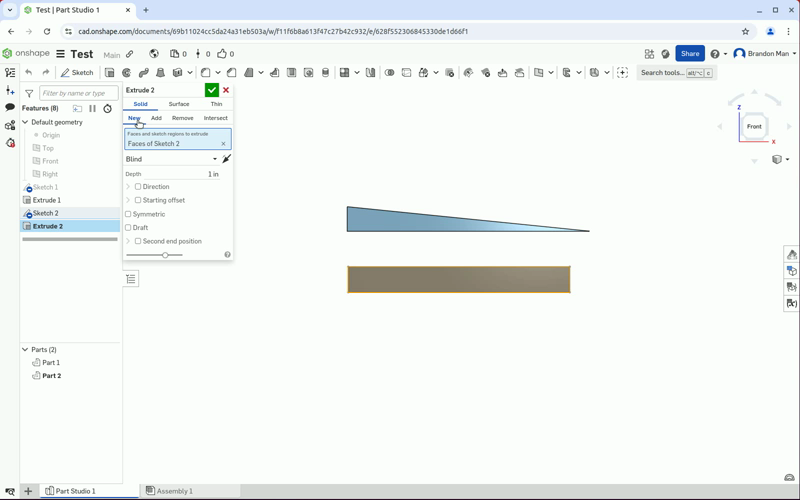
key(tab, 4)
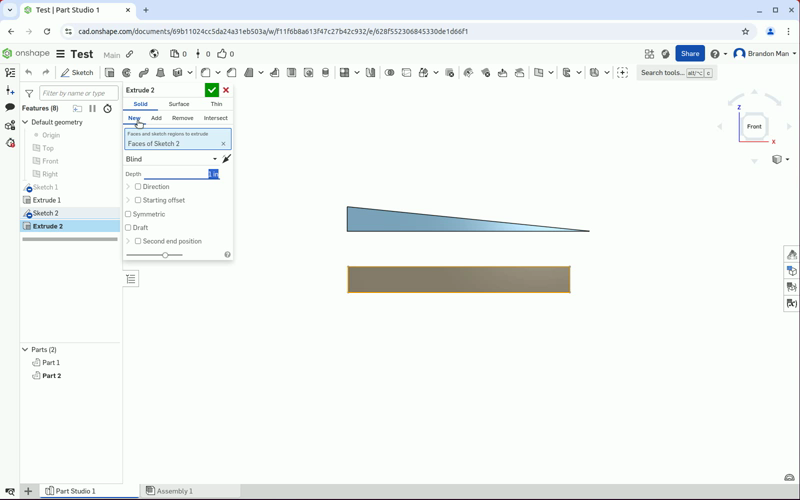
text(1.685)
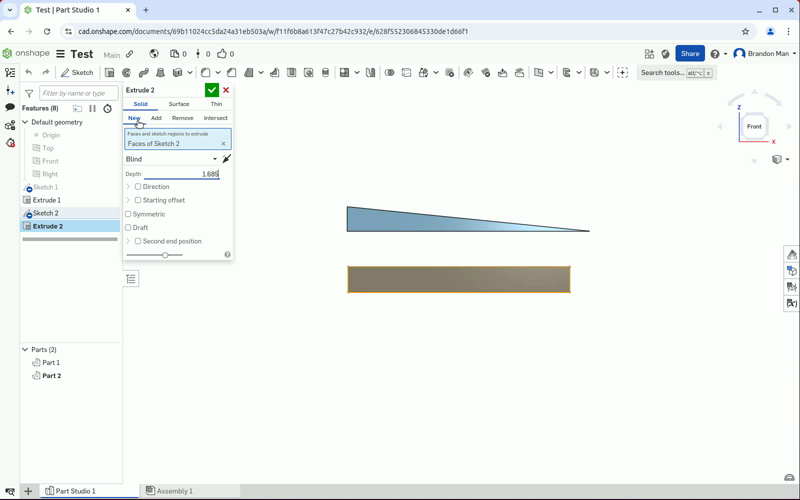
key(enter)
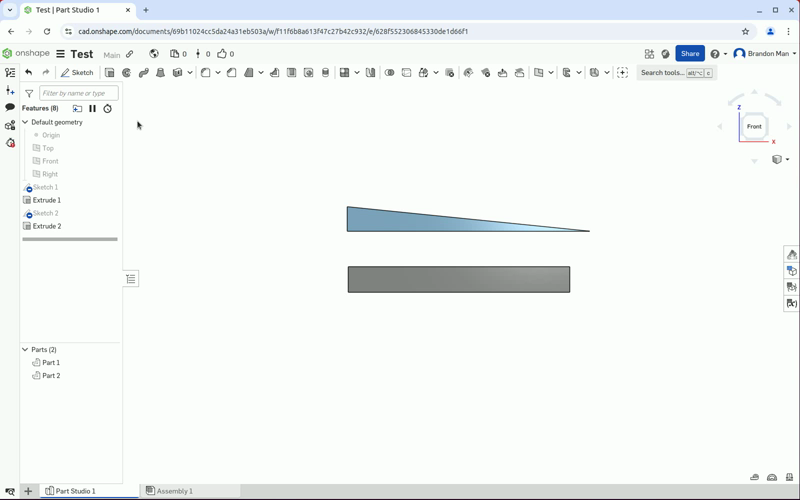
key(shift+h)
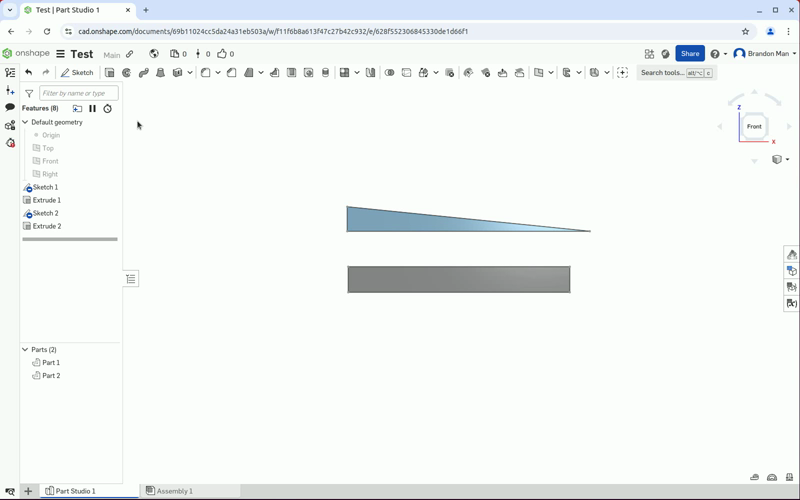
key(shift+h)
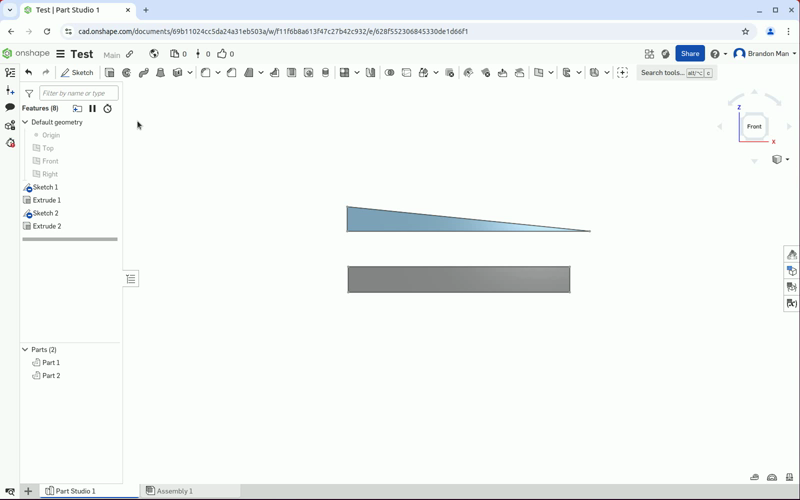
key(shift+7)
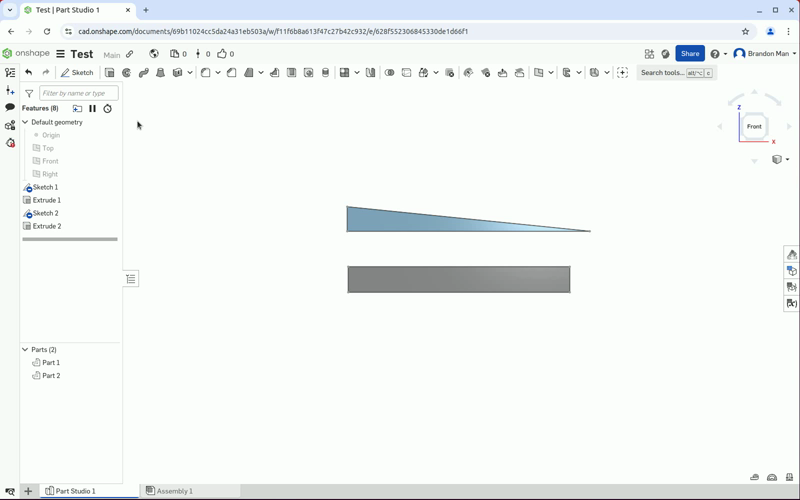
key(left, 2)
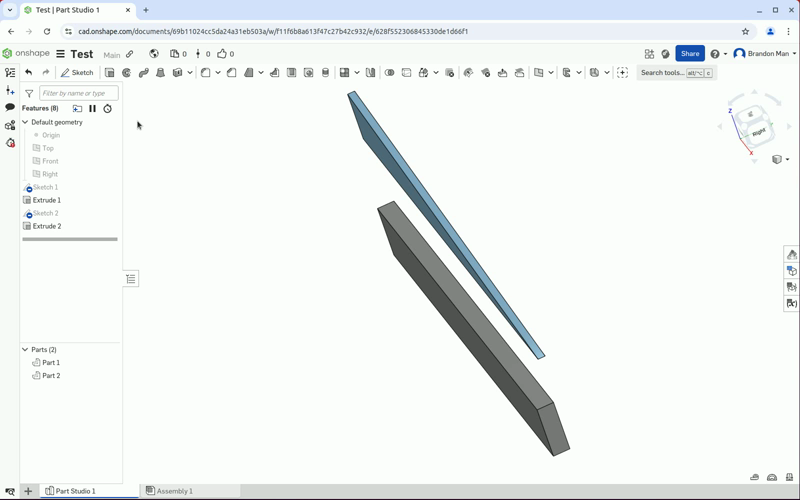
key(down, 2)
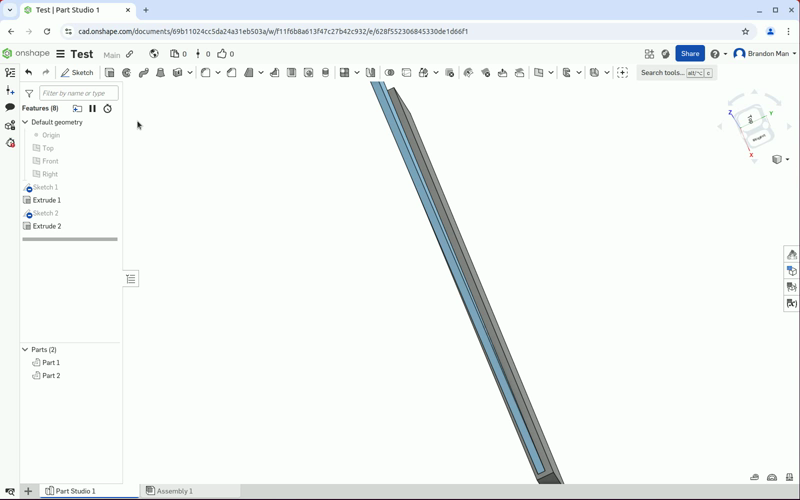
key(up, 2)
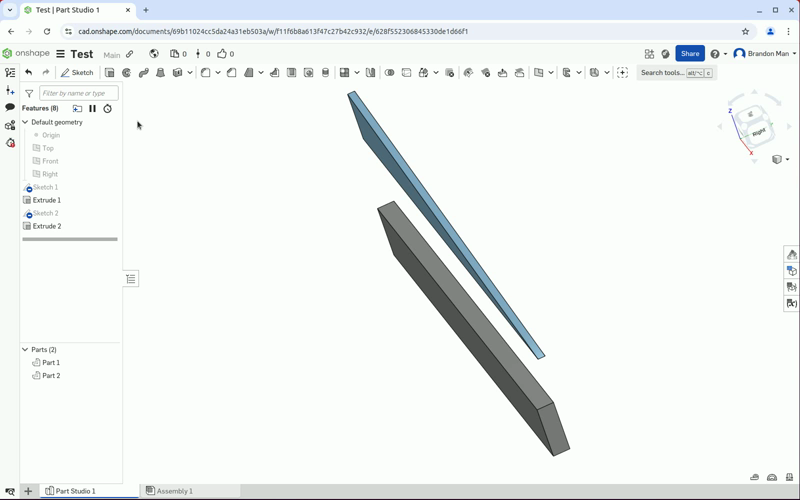
key(right, 2)
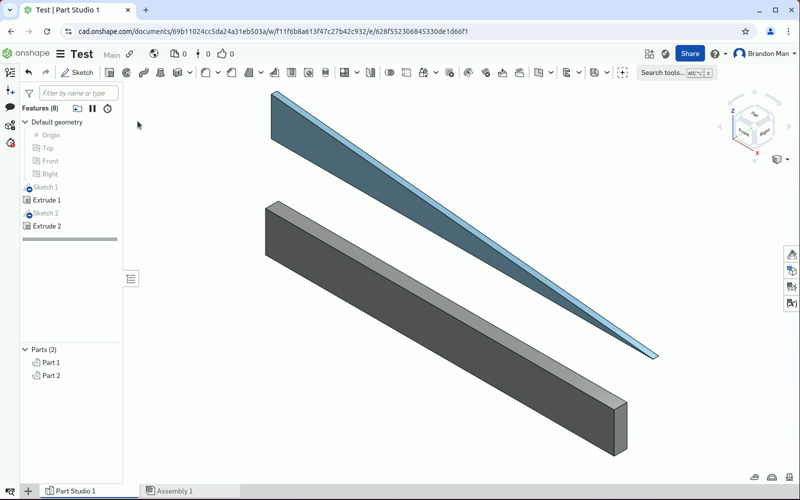
mouse_move(73, 189)
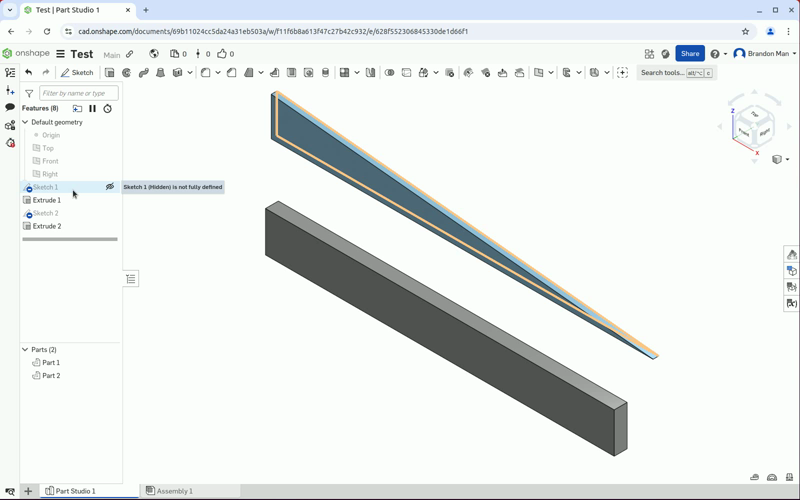
click(73, 189)